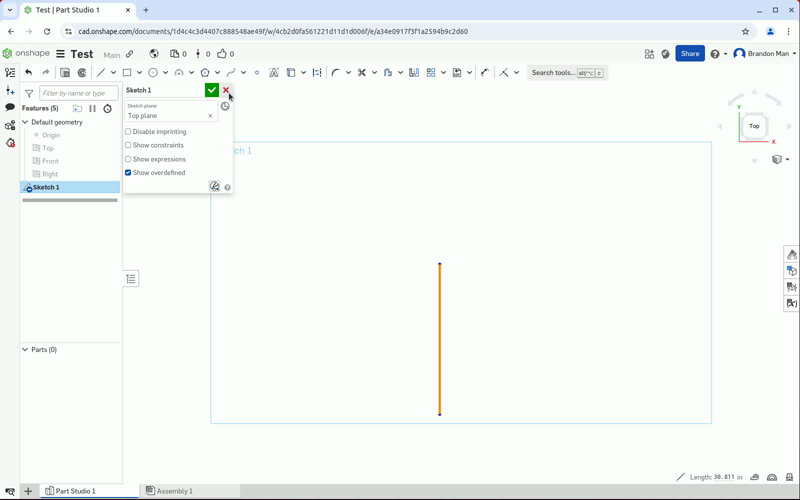
key(shift+h)
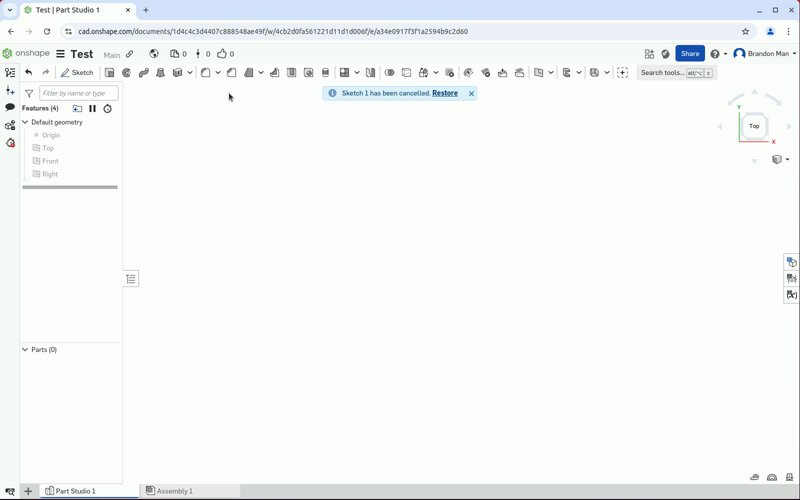
mouse_move(73, 352)
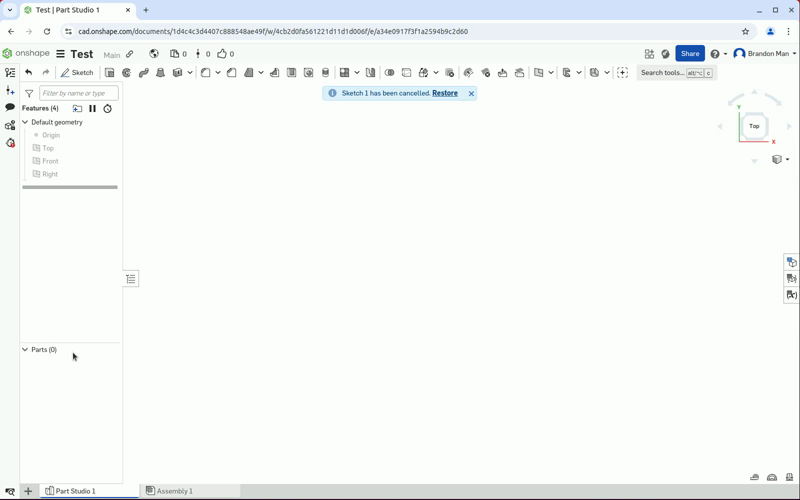
key(y)
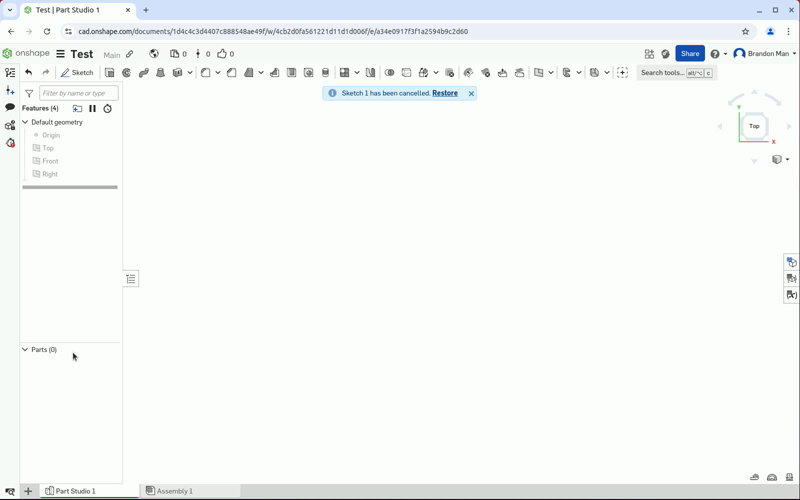
key(shift+p)
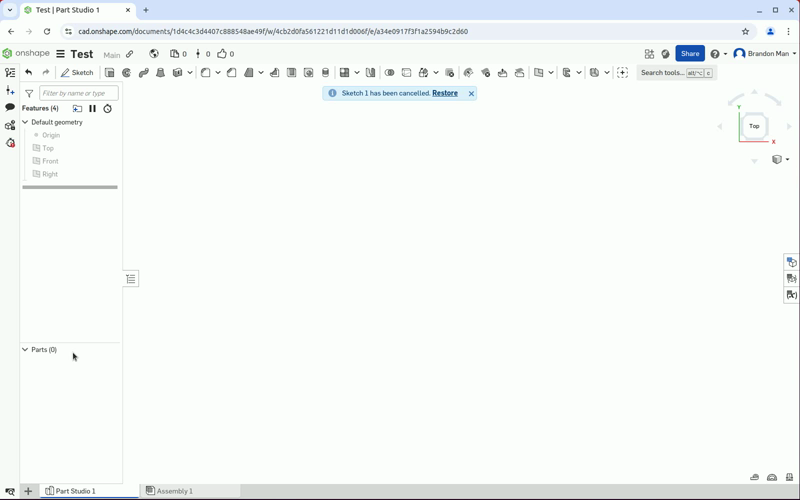
key(space)
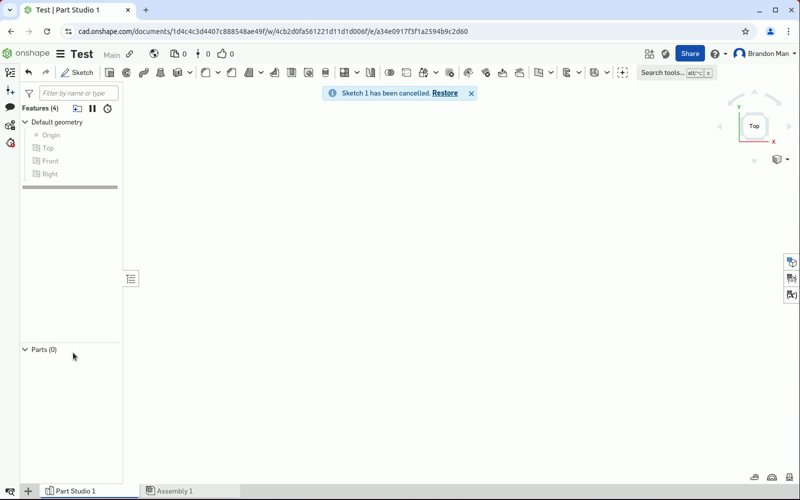
key_down(shift)
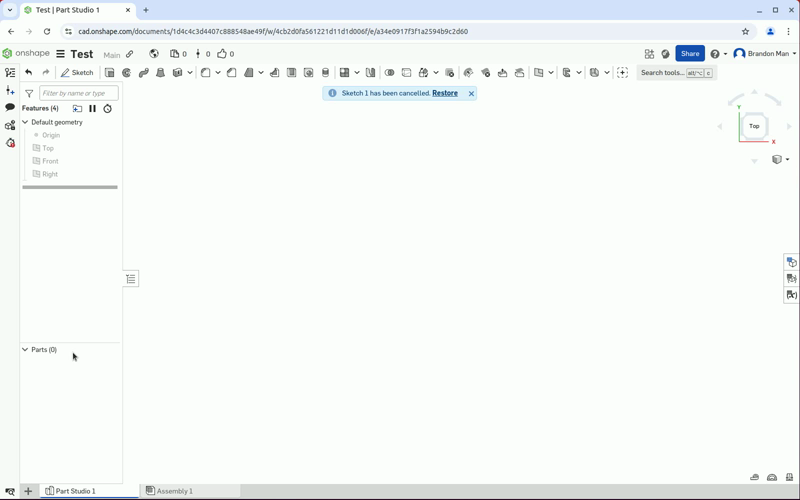
key(up)
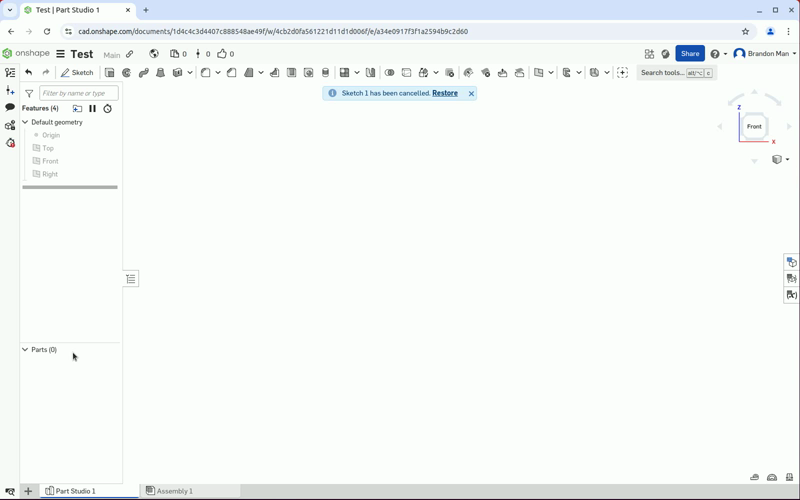
key_up(shift)
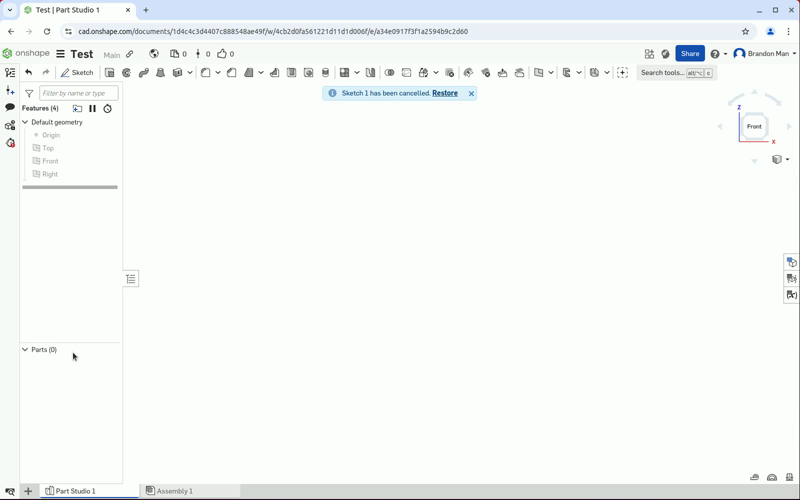
mouse_move(73, 352)
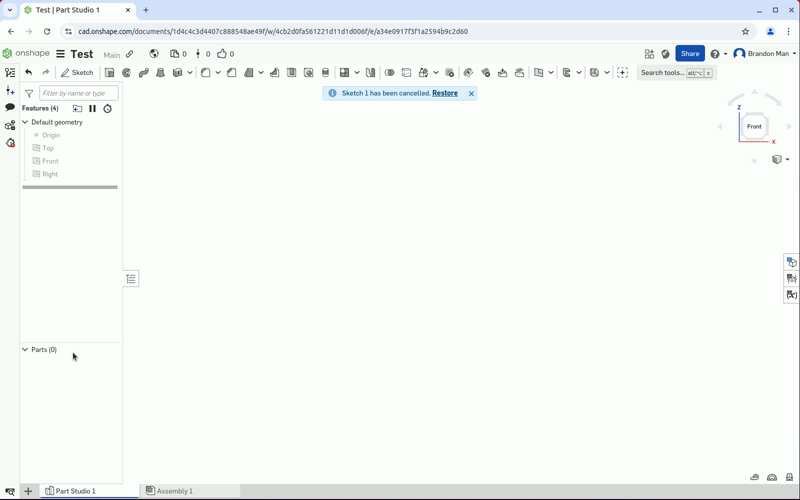
key(shift+y)
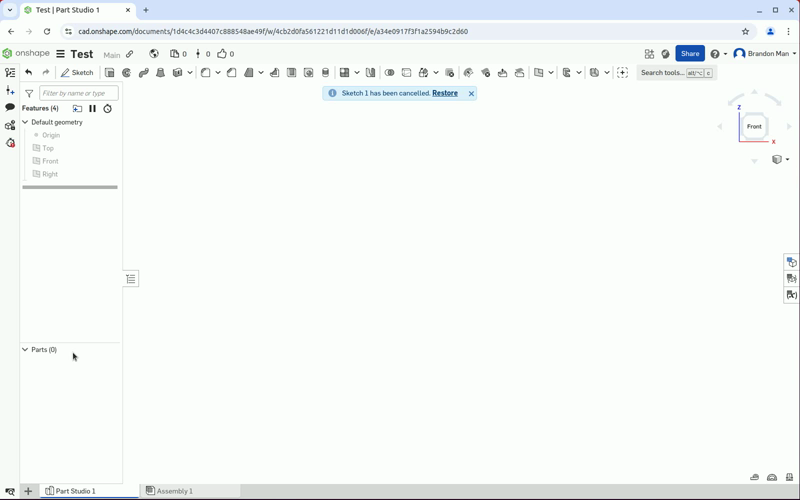
key(shift+s)
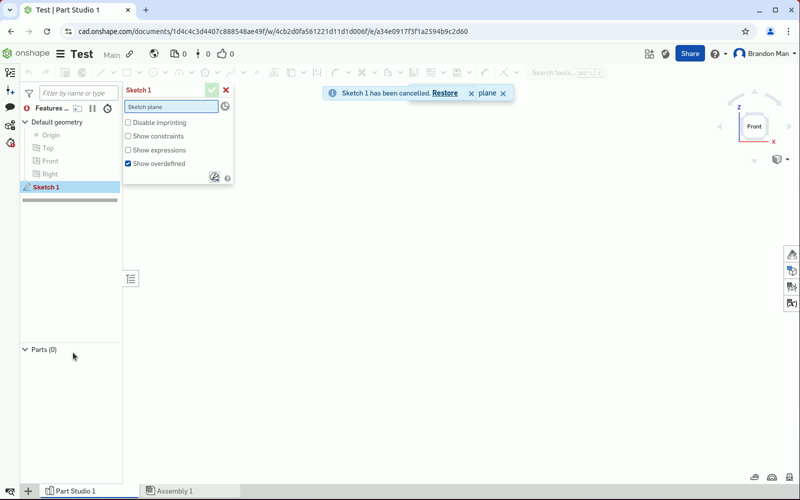
mouse_move(73, 163)
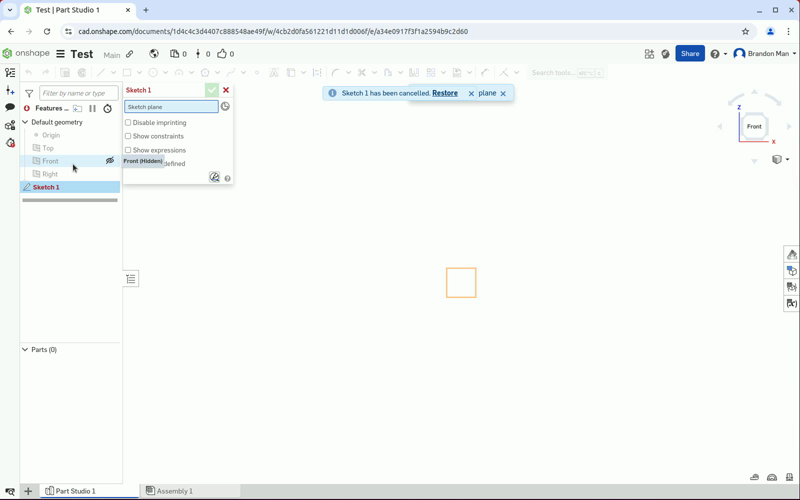
click(73, 163)
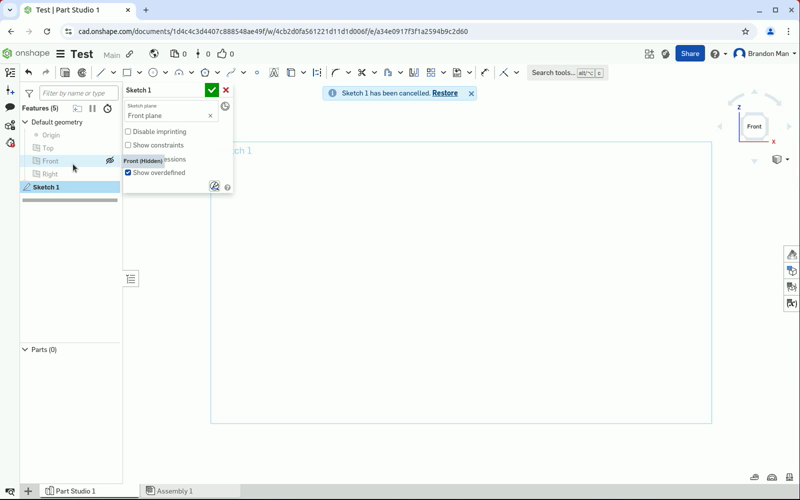
mouse_move(73, 352)
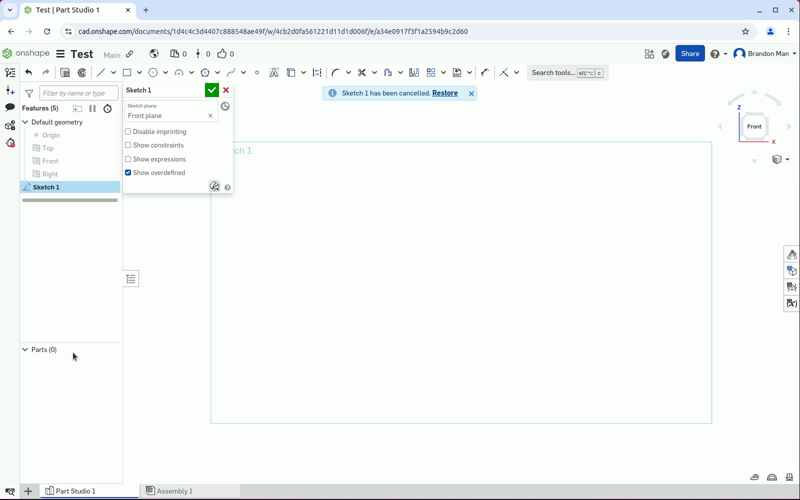
key(y)
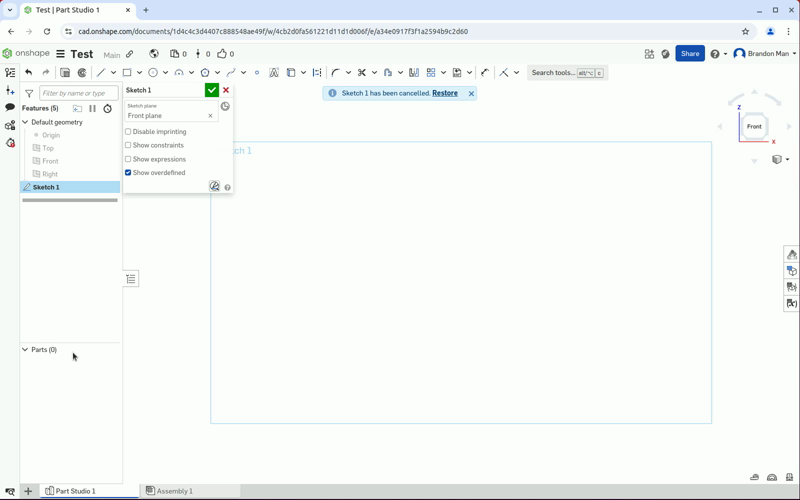
key(l)
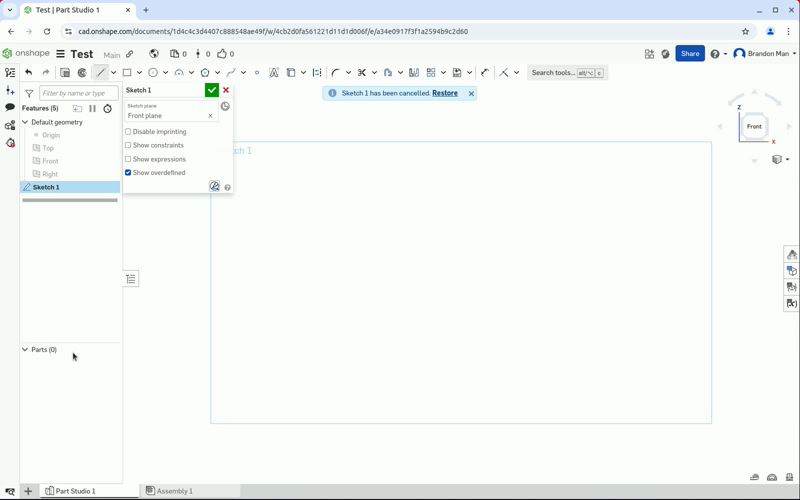
key_down(shift)
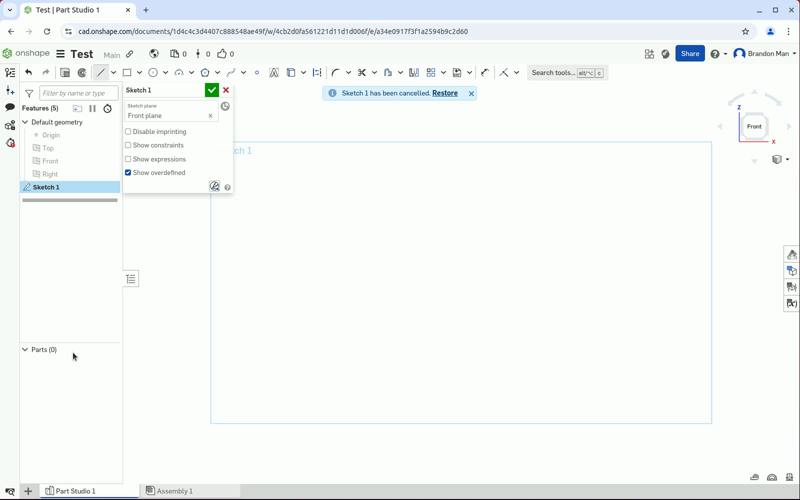
mouse_move(390, 395)
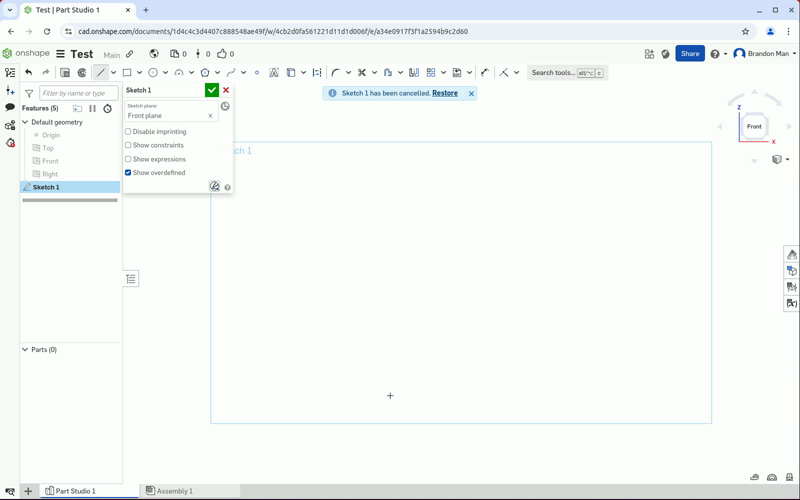
click(390, 395)
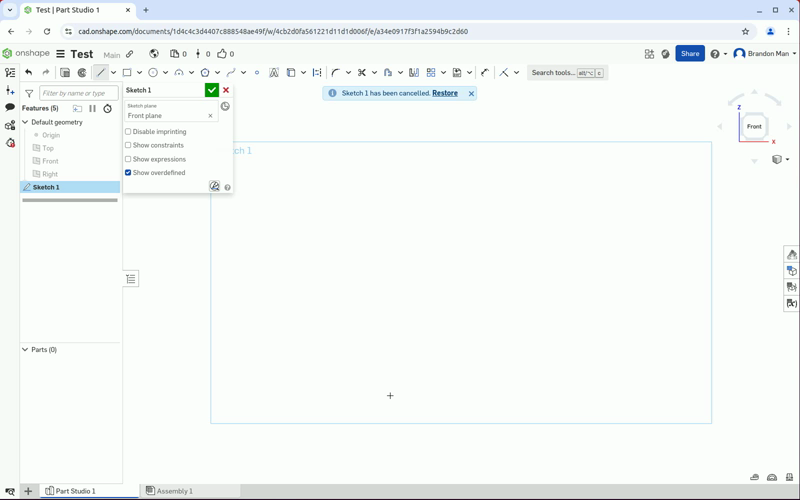
key_up(shift)
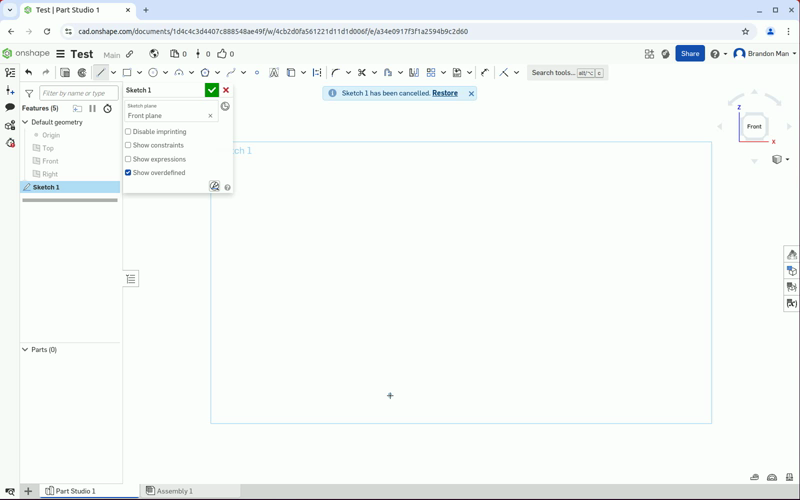
key_down(shift)
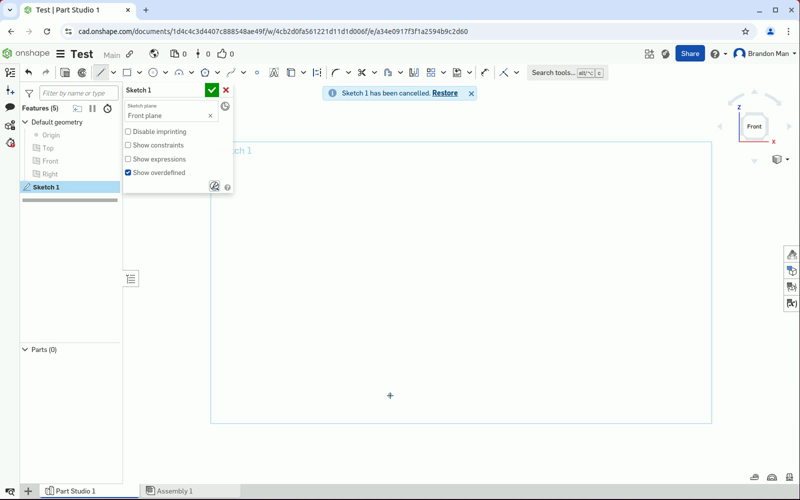
mouse_move(460, 395)
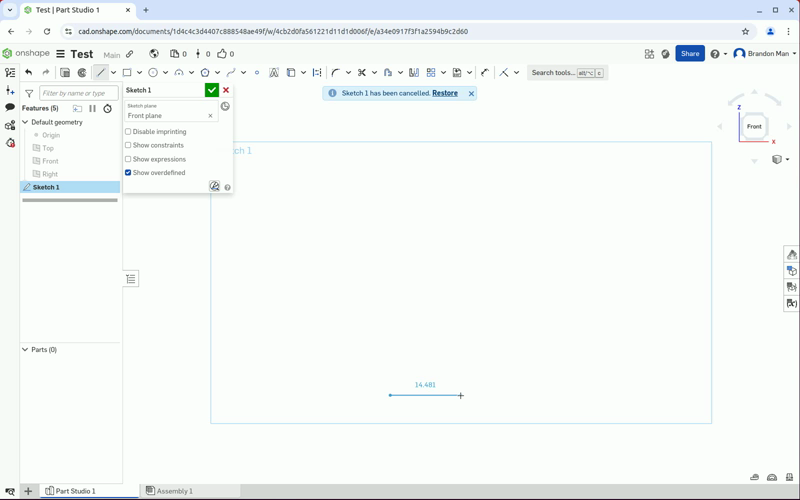
click(460, 395)
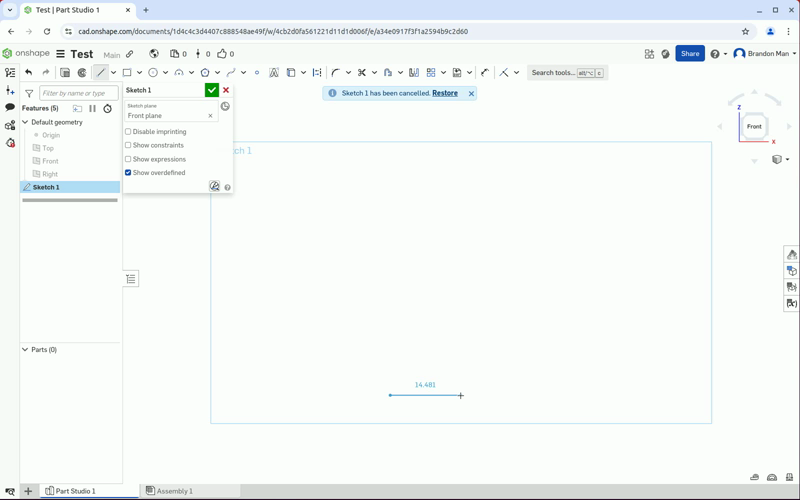
key_up(shift)
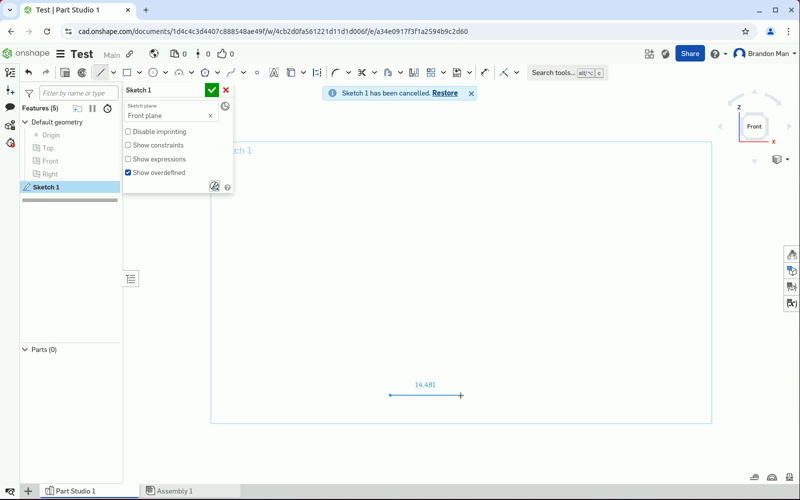
key_down(shift)
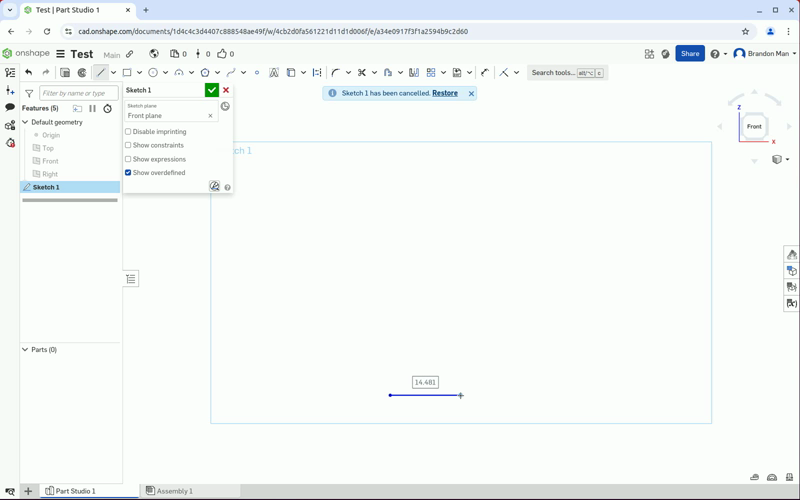
mouse_move(460, 256)
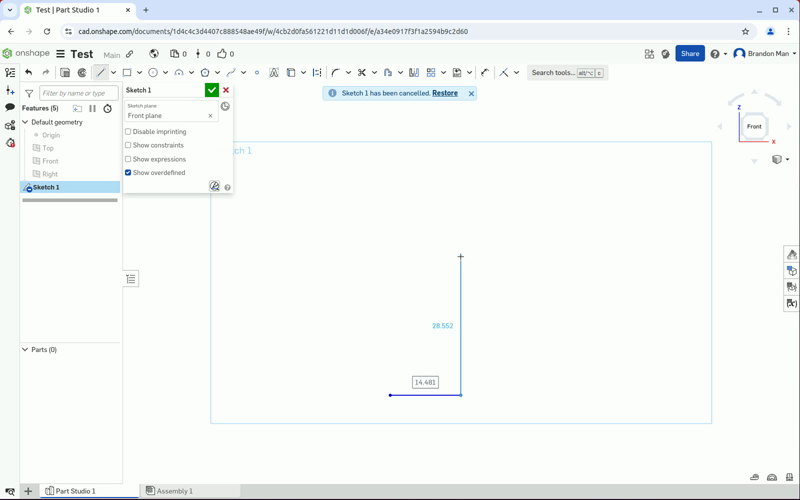
click(460, 256)
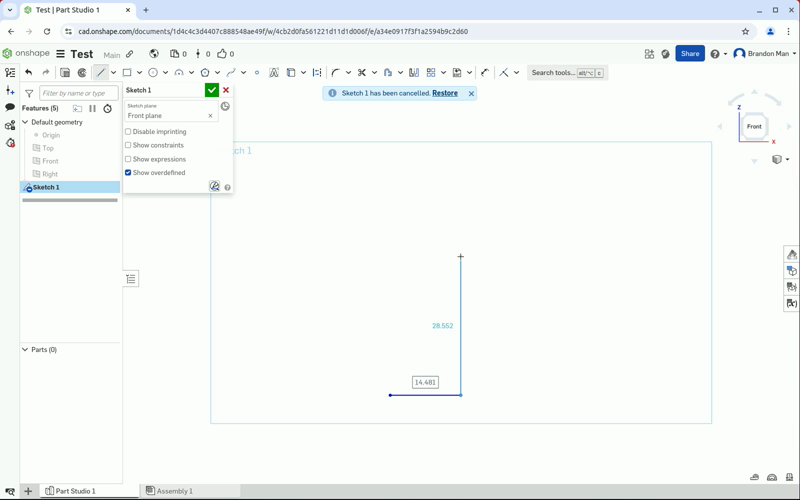
key_up(shift)
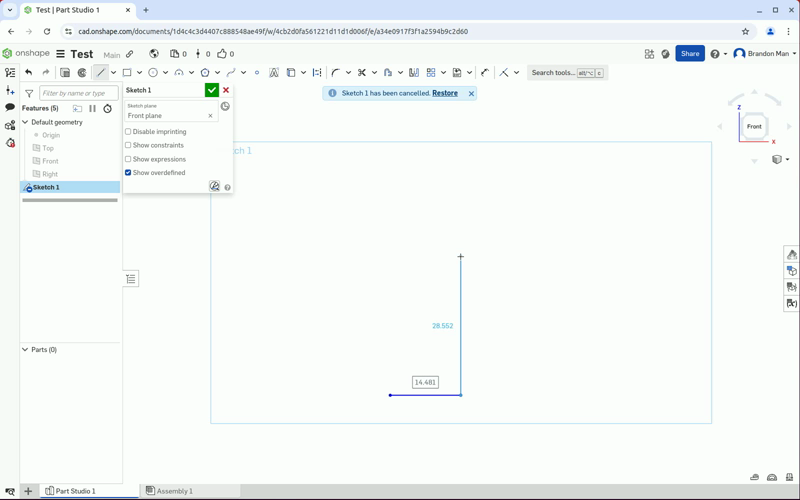
key_down(shift)
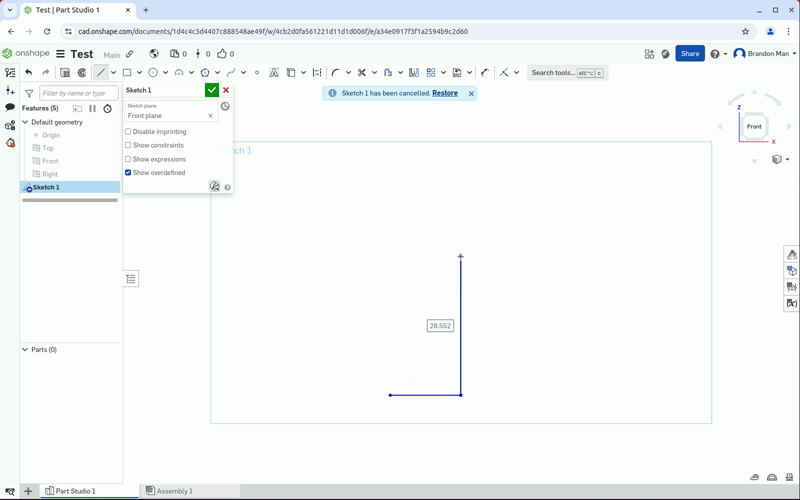
mouse_move(390, 256)
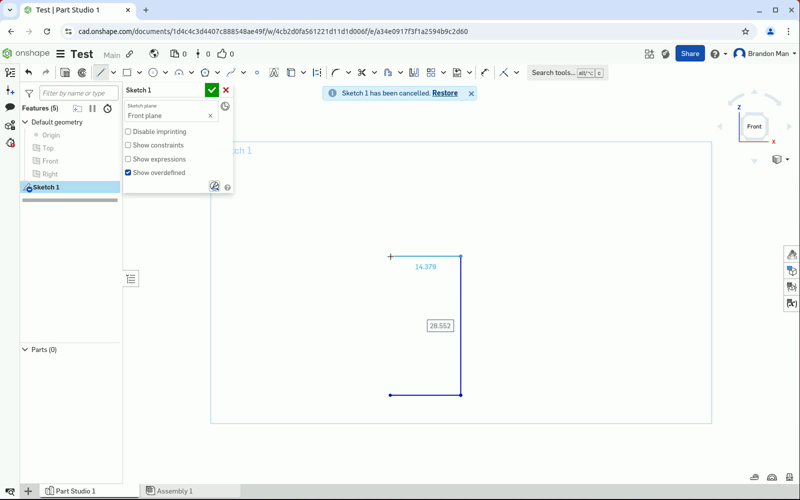
click(390, 256)
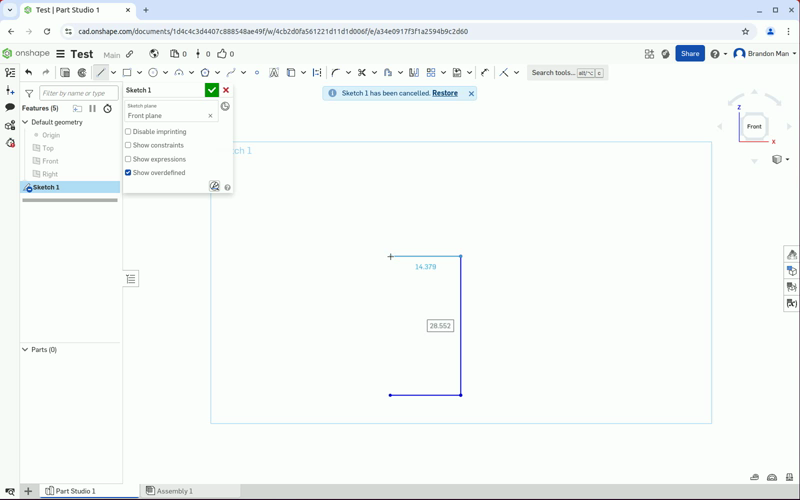
key_up(shift)
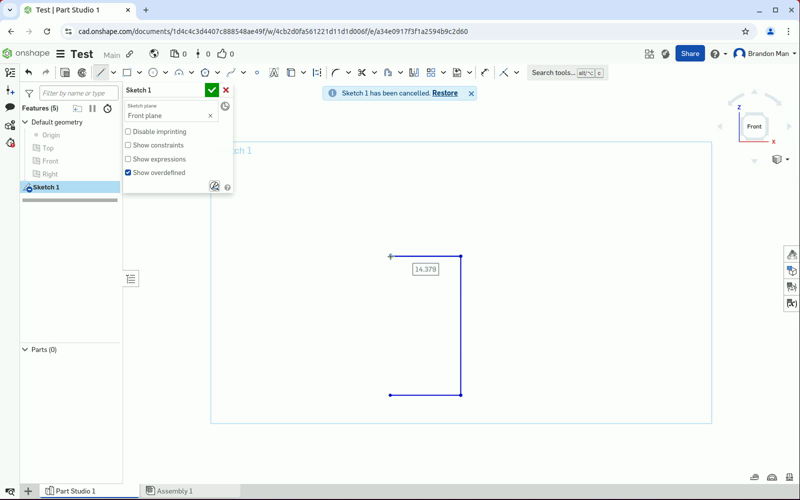
key_down(shift)
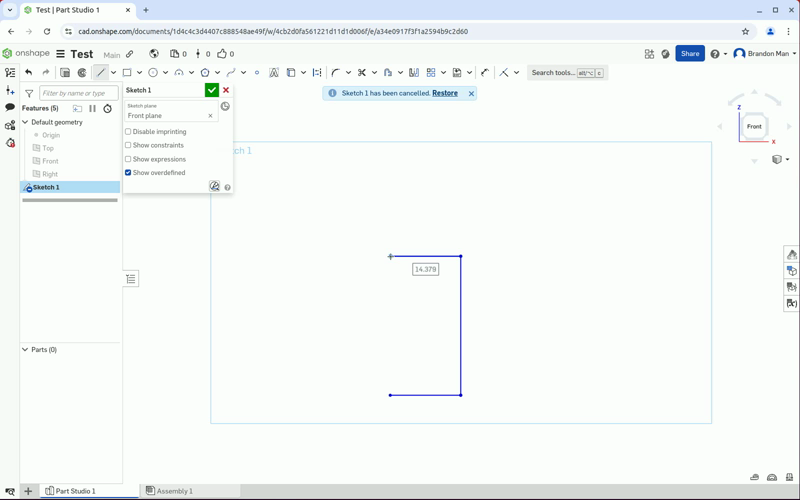
mouse_move(390, 395)
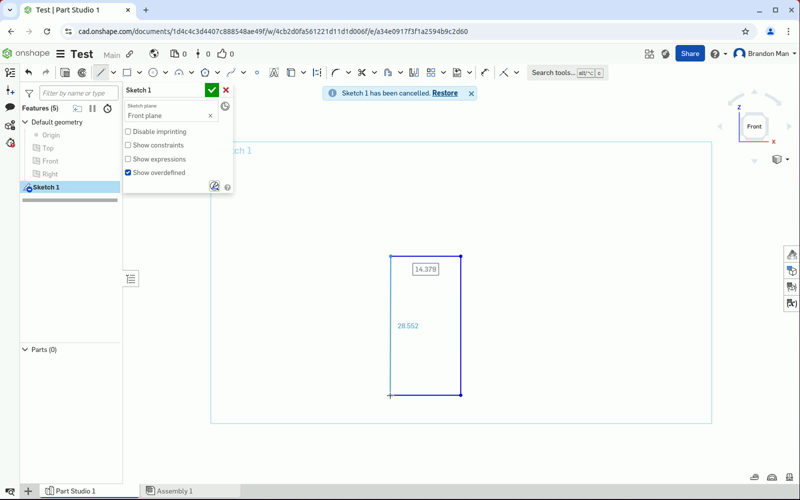
key_up(shift)
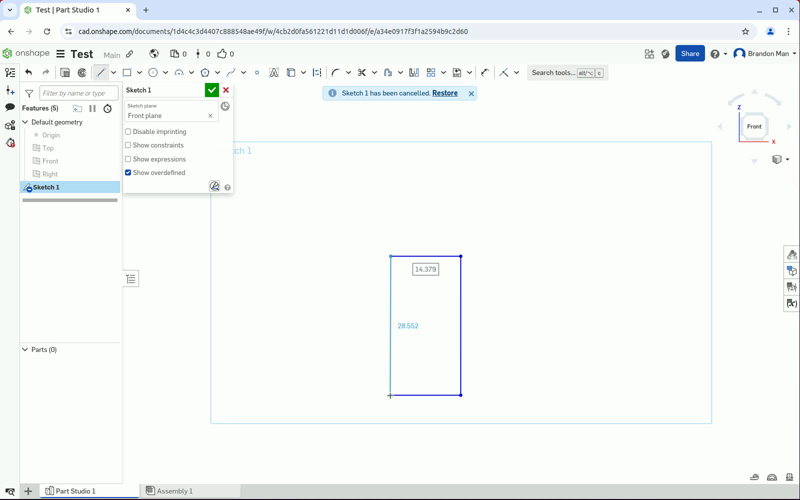
click(390, 395)
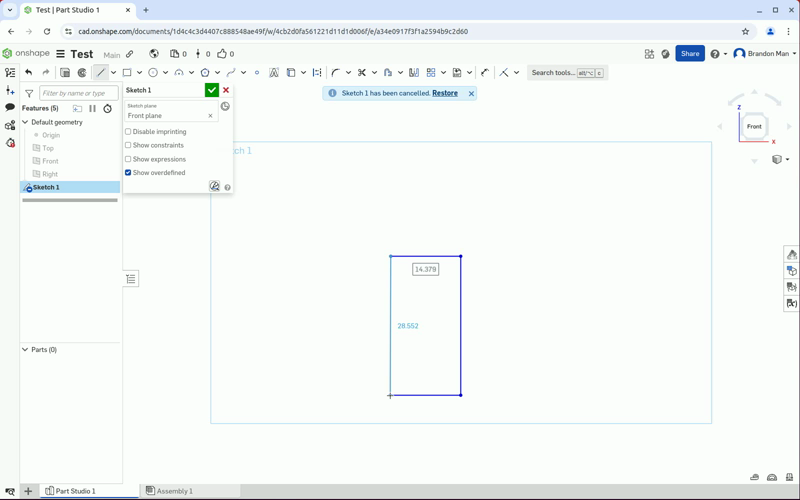
key(esc)
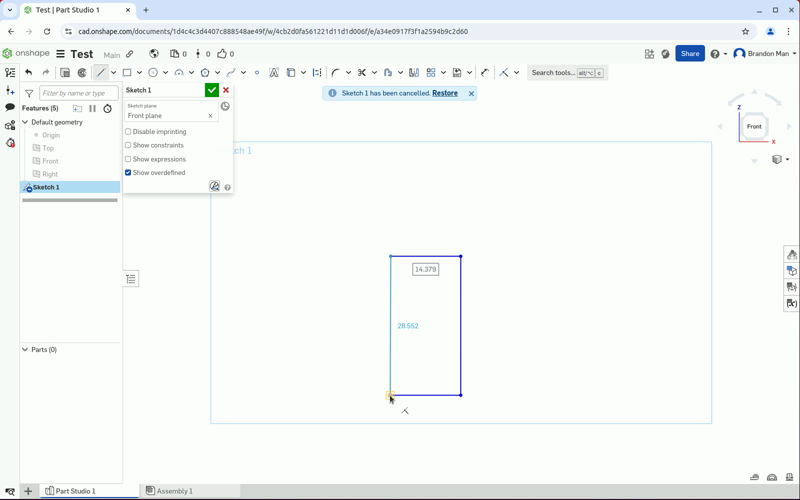
mouse_move(401, 265)
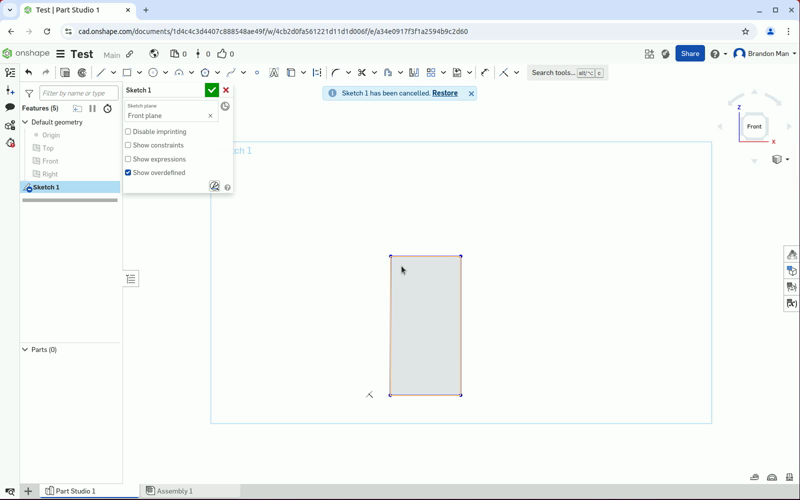
click(401, 265)
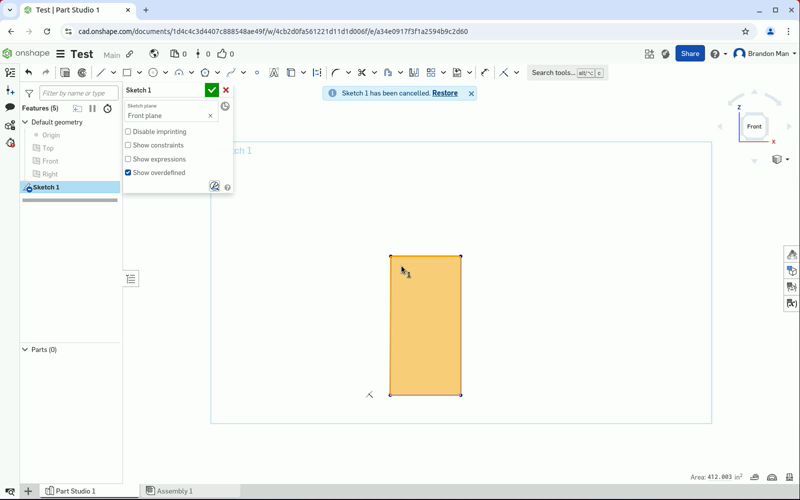
mouse_move(73, 352)
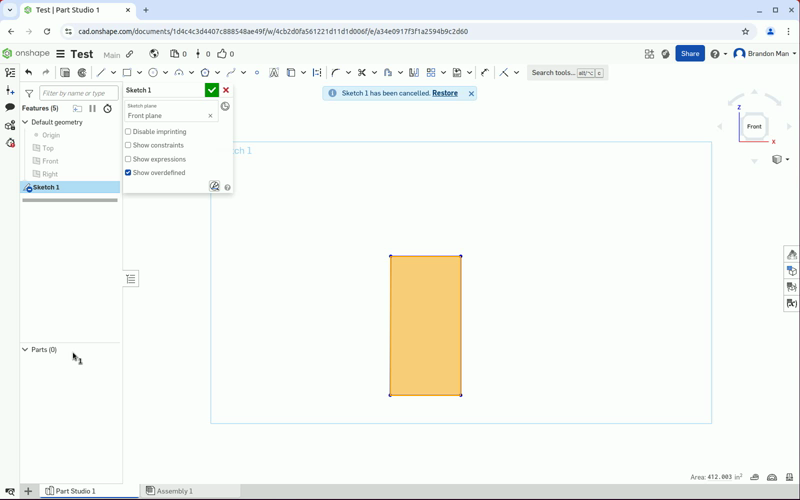
key(shift+y)
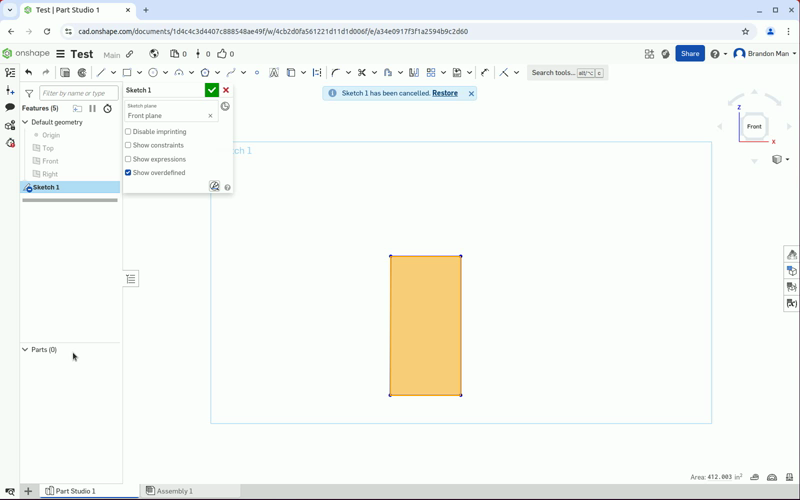
key(shift+e)
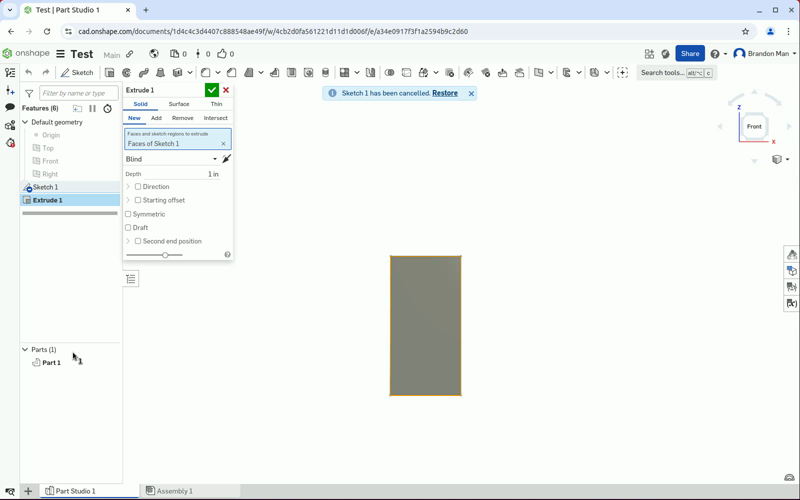
mouse_move(143, 106)
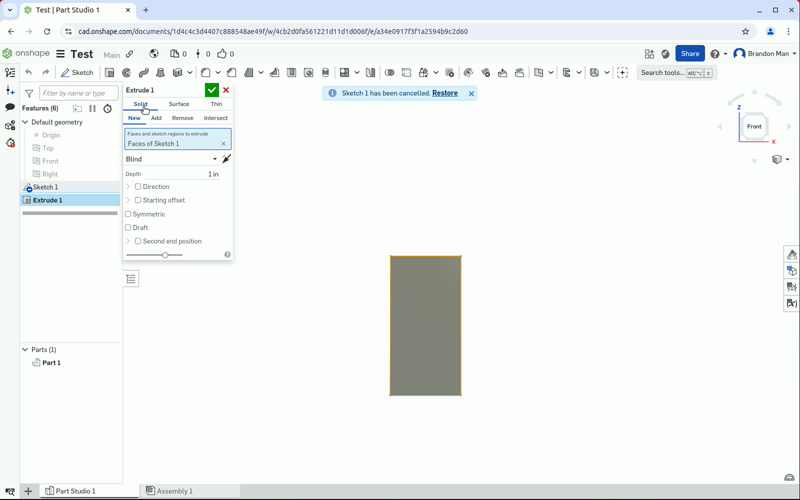
click(143, 106)
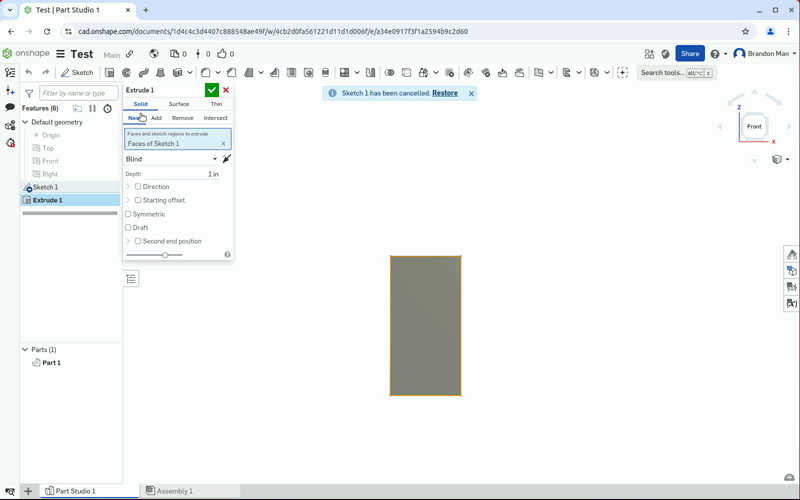
mouse_move(137, 120)
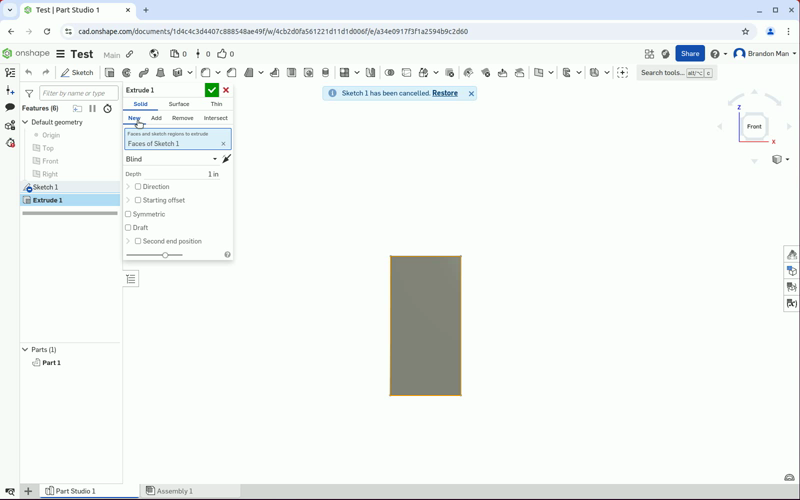
click(137, 120)
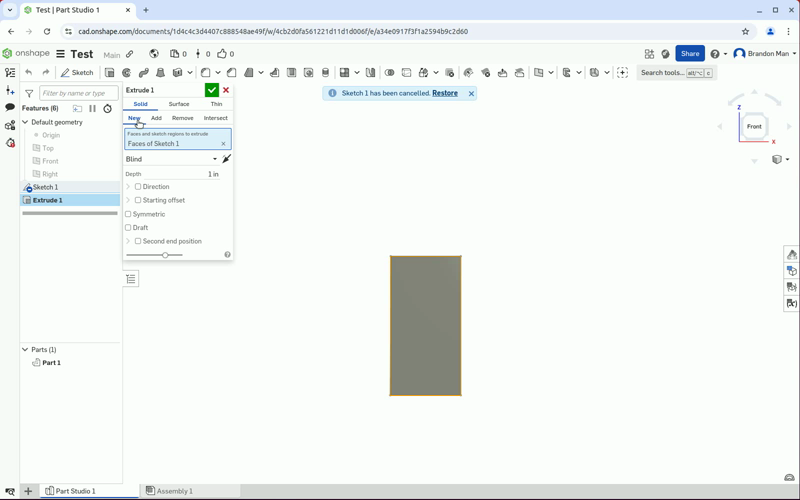
key(tab, 4)
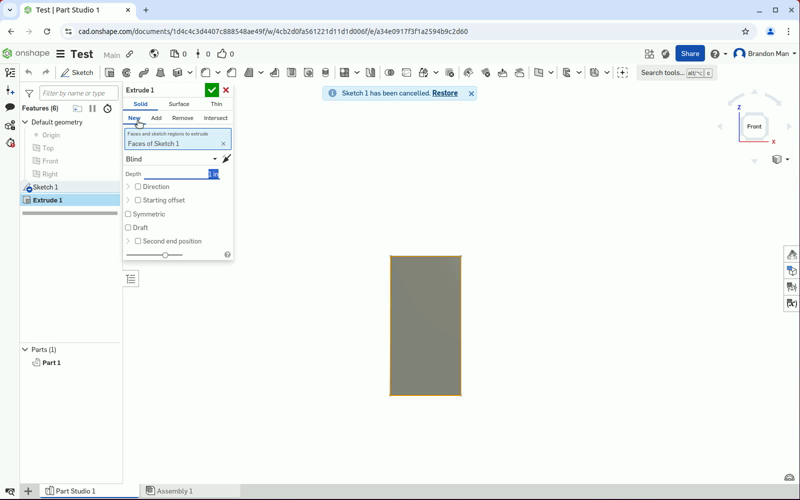
text(14.202)
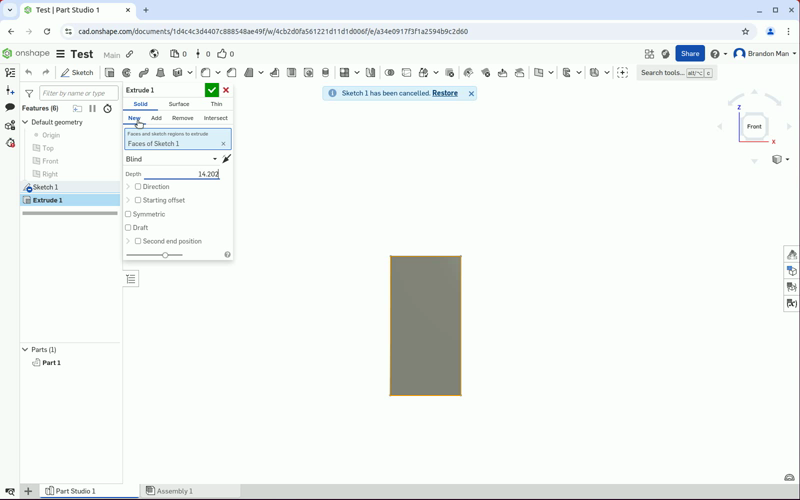
key(enter)
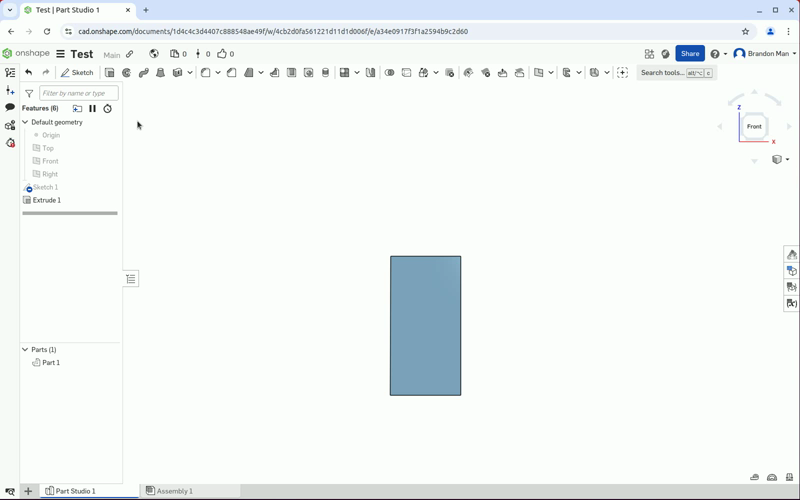
key(shift+h)
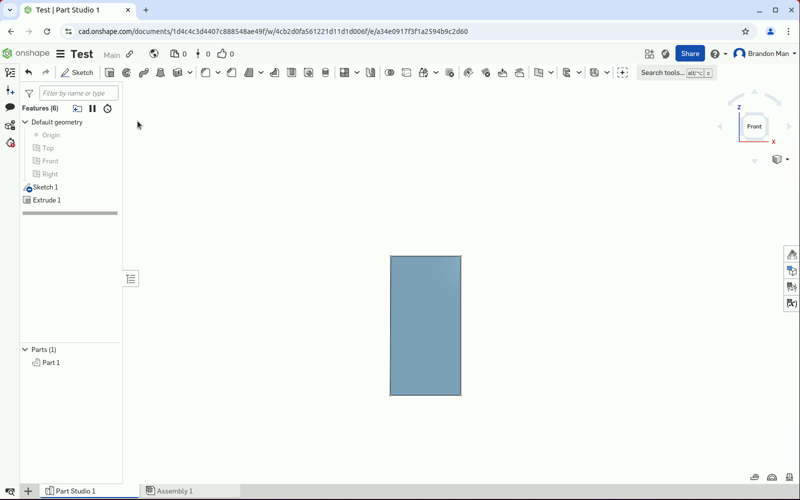
key(shift+h)
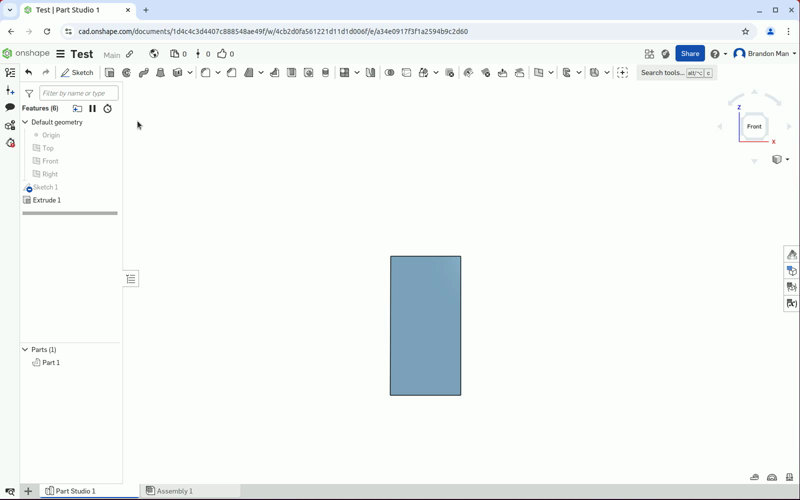
mouse_move(73, 189)
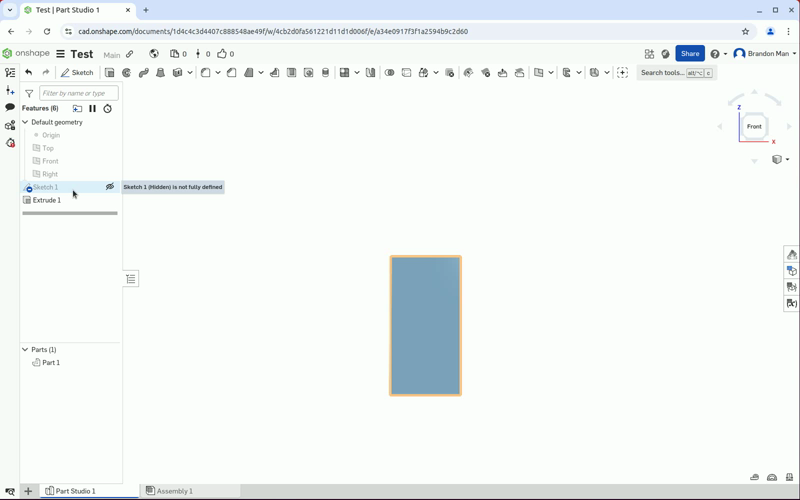
click(73, 189)
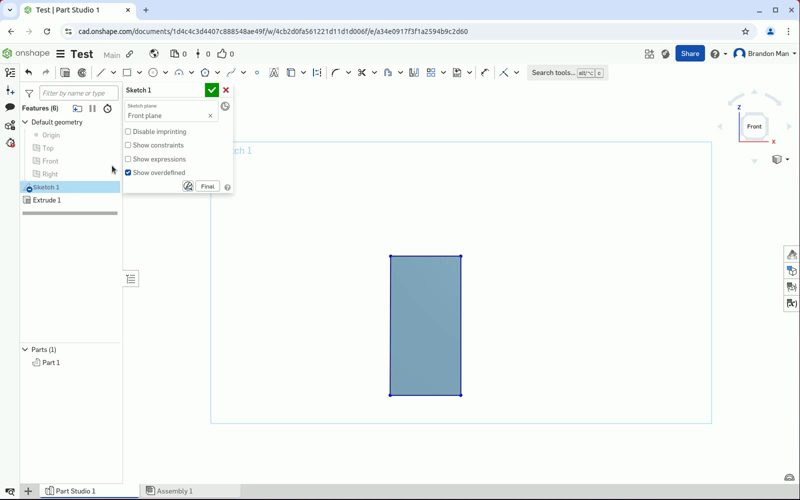
mouse_move(229, 92)
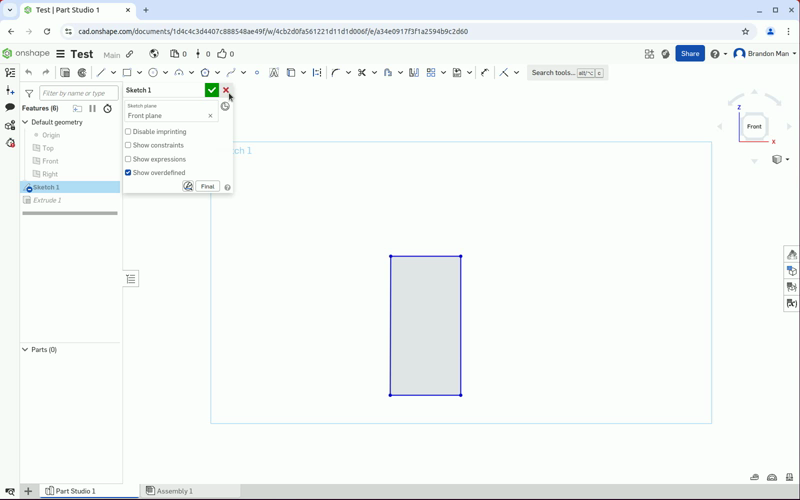
click(229, 92)
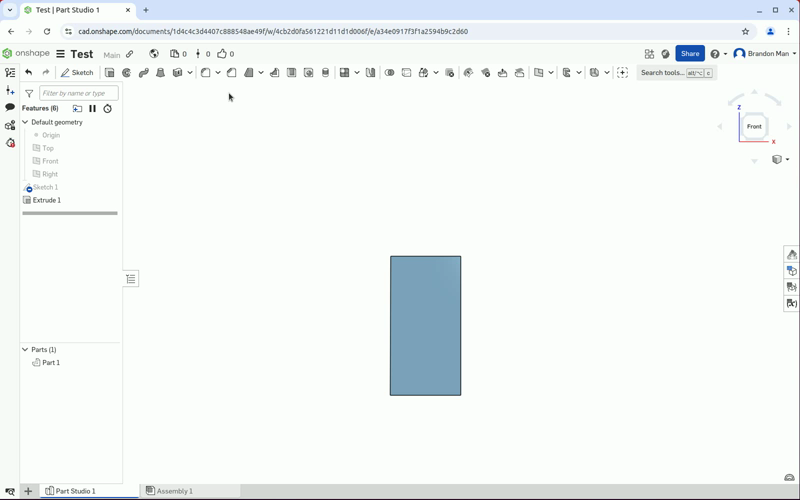
mouse_move(541, 75)
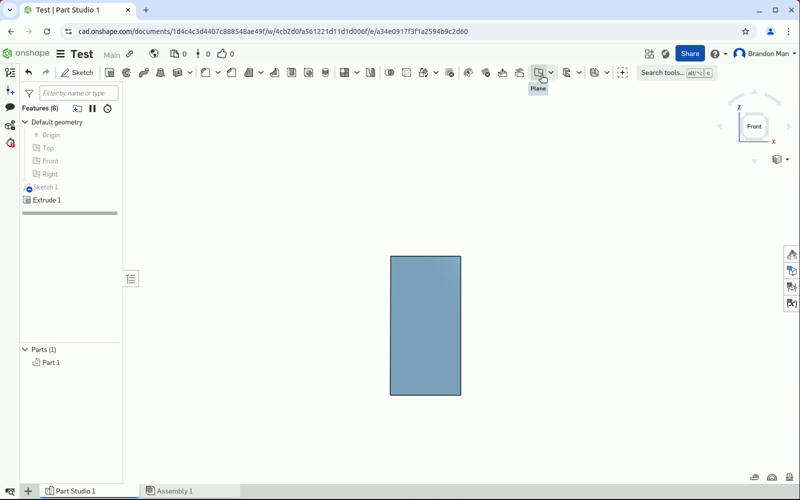
click(541, 75)
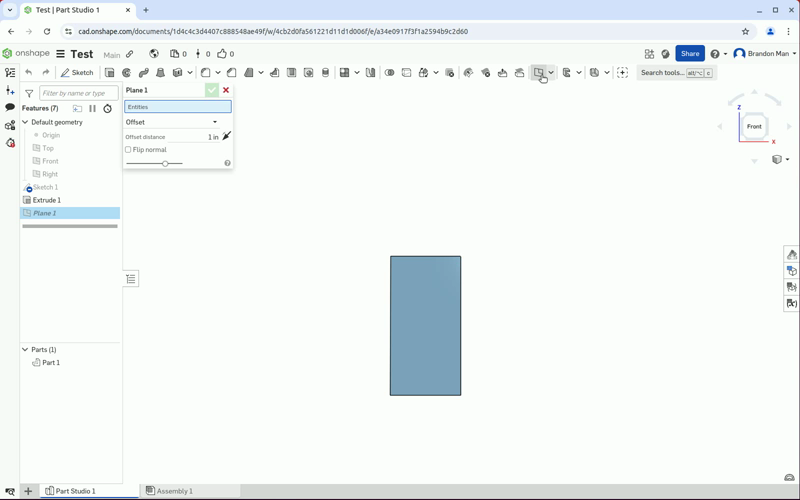
mouse_move(73, 163)
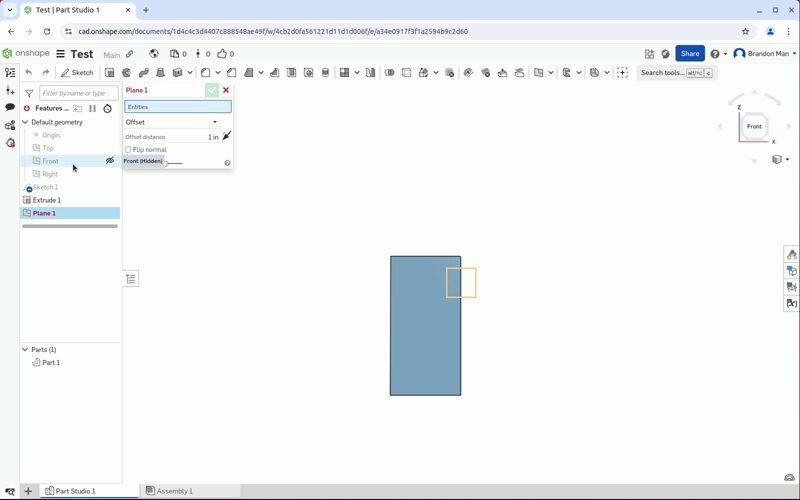
click(73, 163)
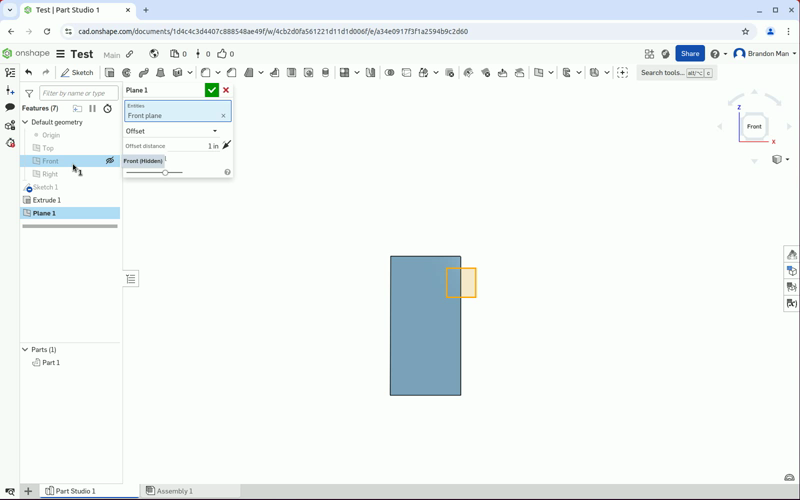
key(tab, 2)
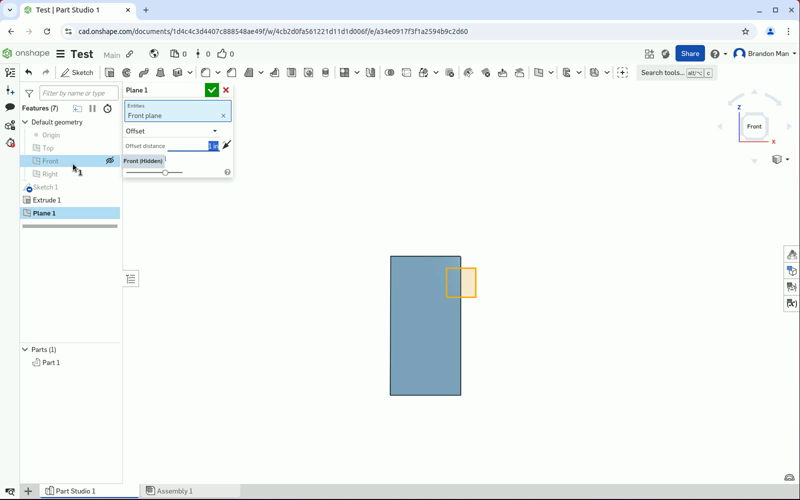
text(14.204)
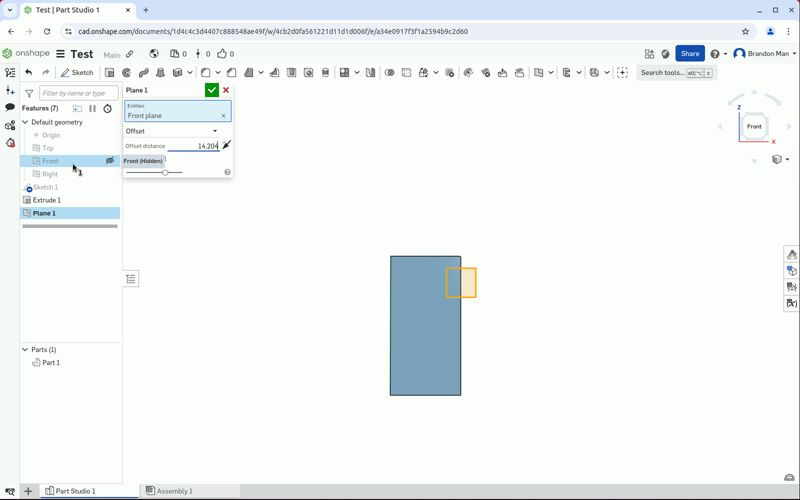
key(enter, 2)
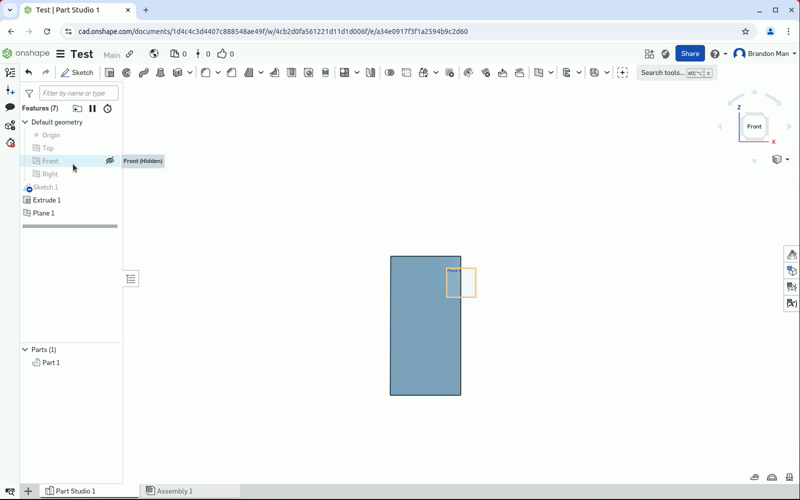
key(shift+s)
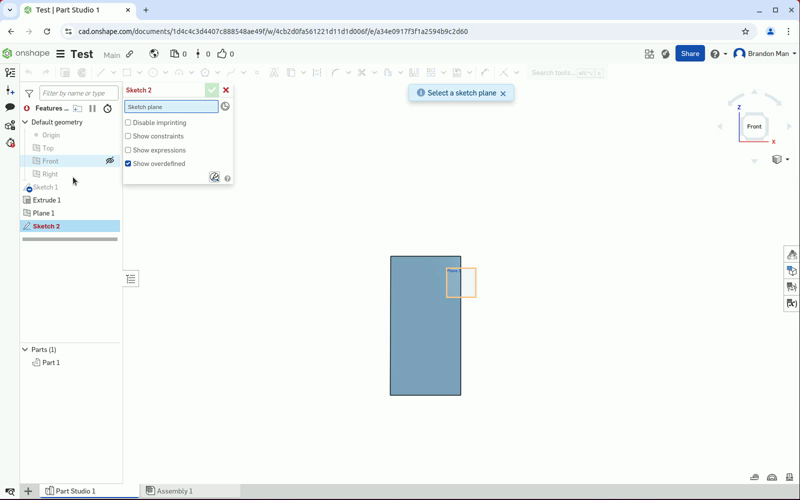
mouse_move(73, 215)
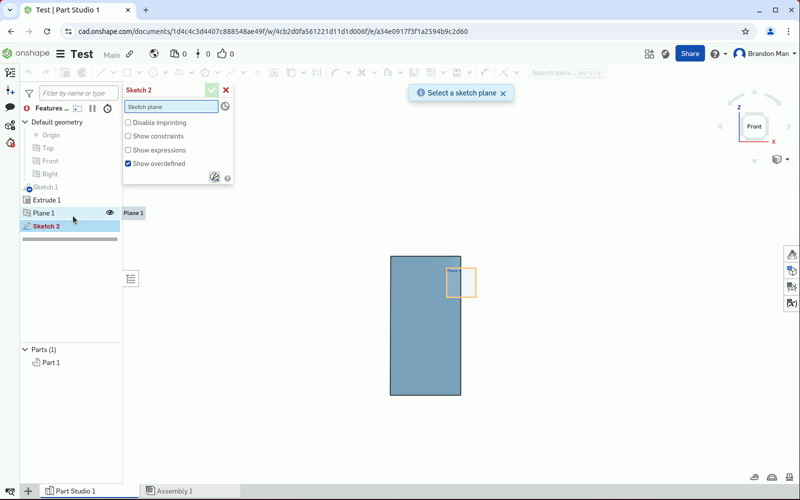
click(73, 215)
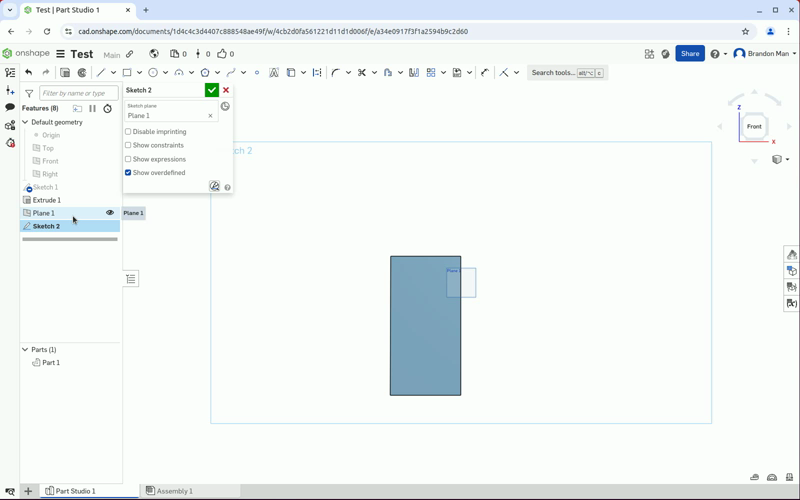
mouse_move(73, 352)
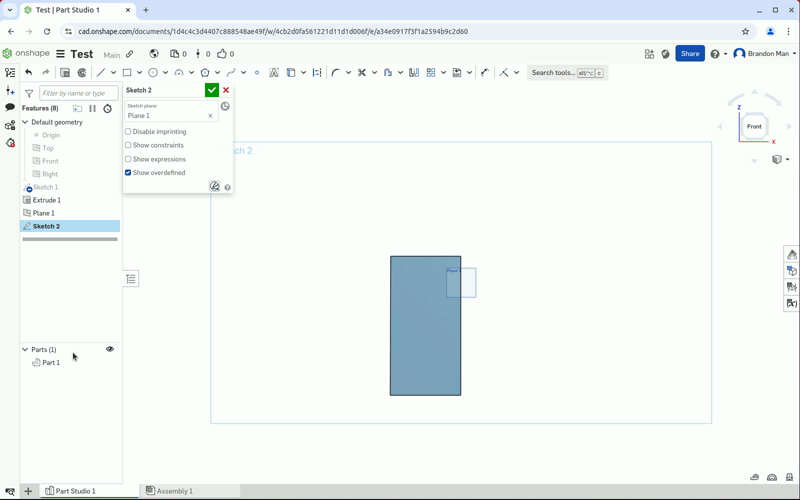
key(y)
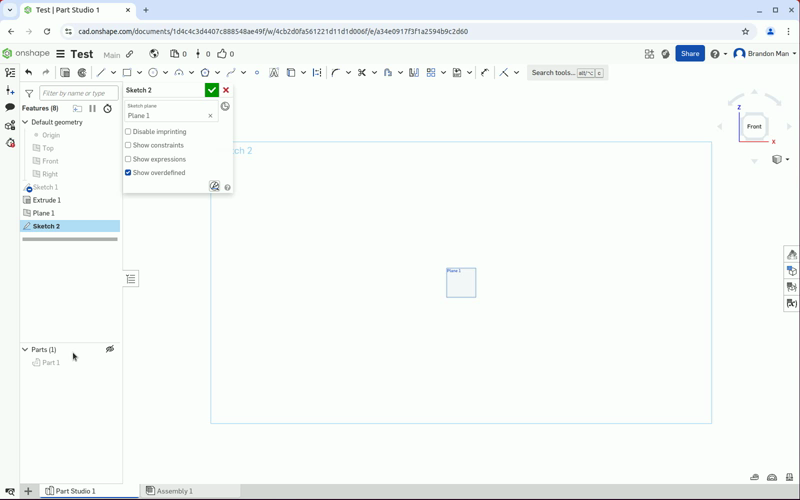
key(c)
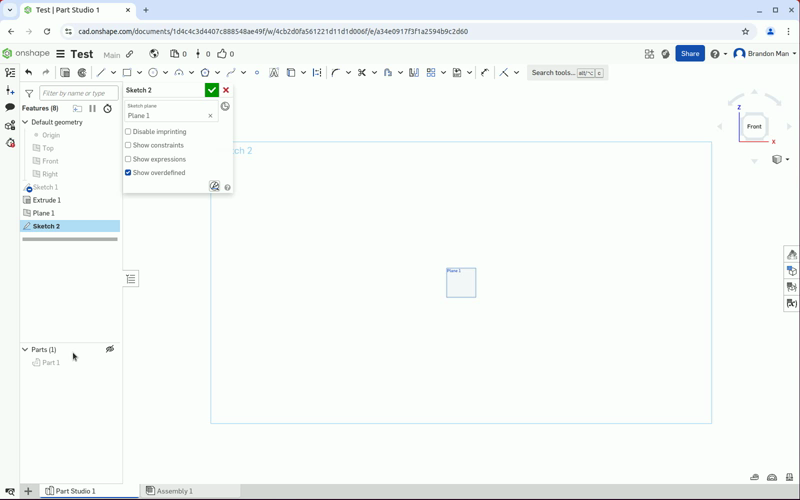
key_down(shift)
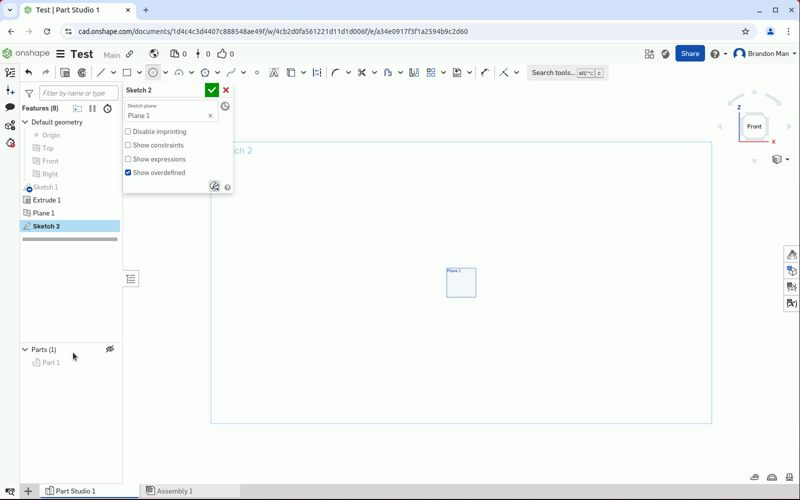
mouse_move(426, 291)
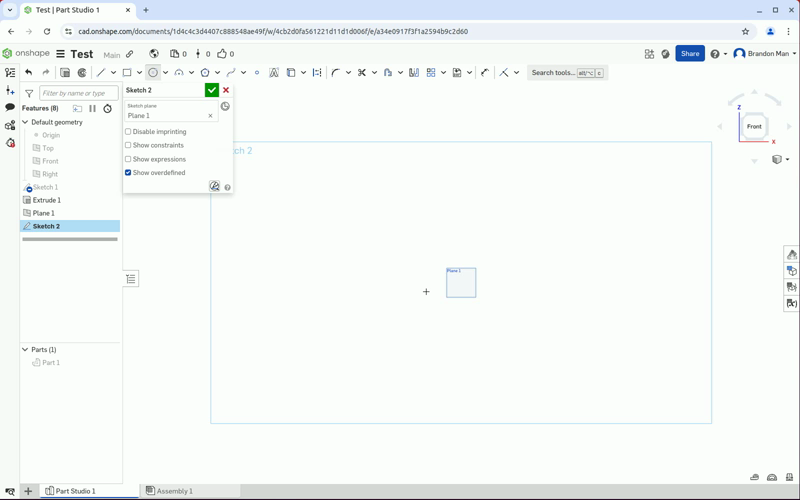
click(426, 291)
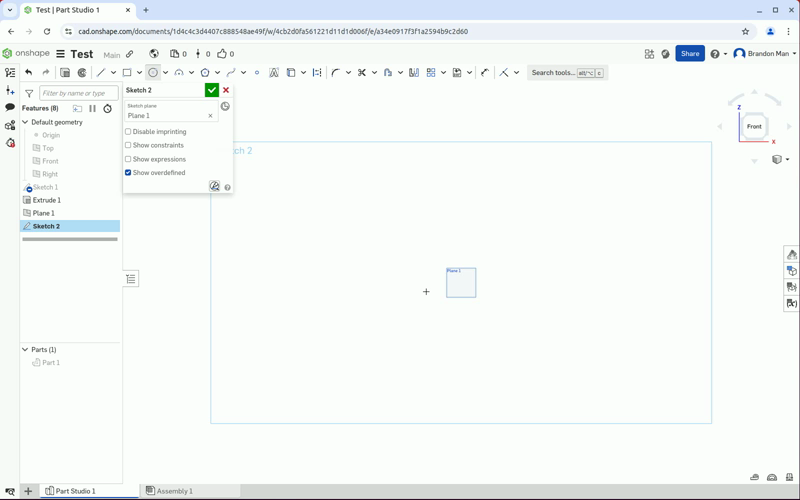
key_up(shift)
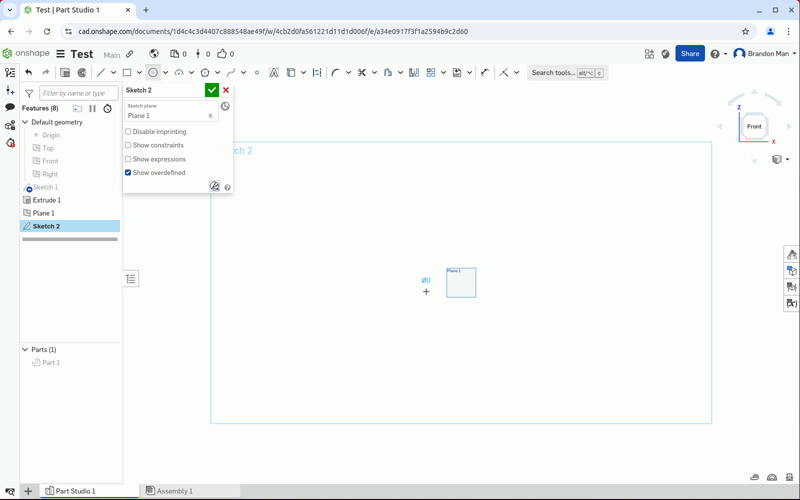
mouse_move(444, 291)
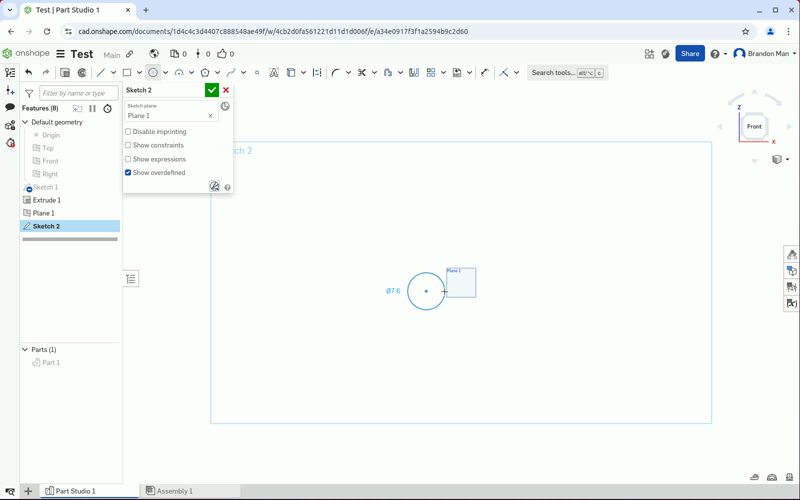
click(444, 291)
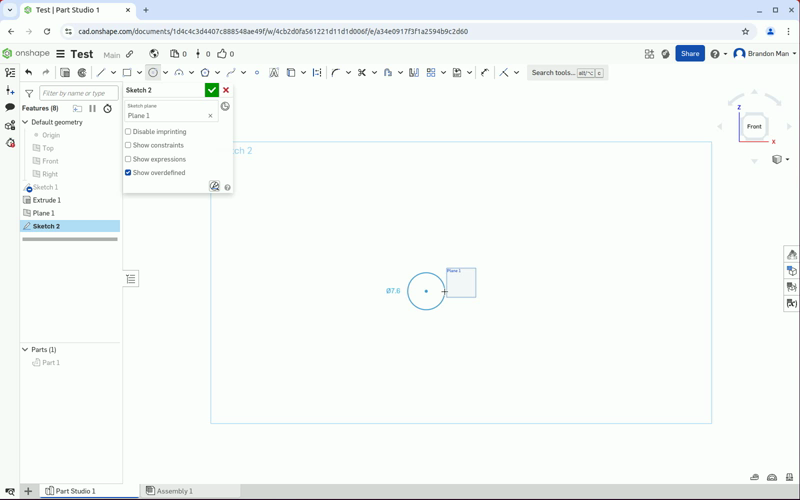
key(esc)
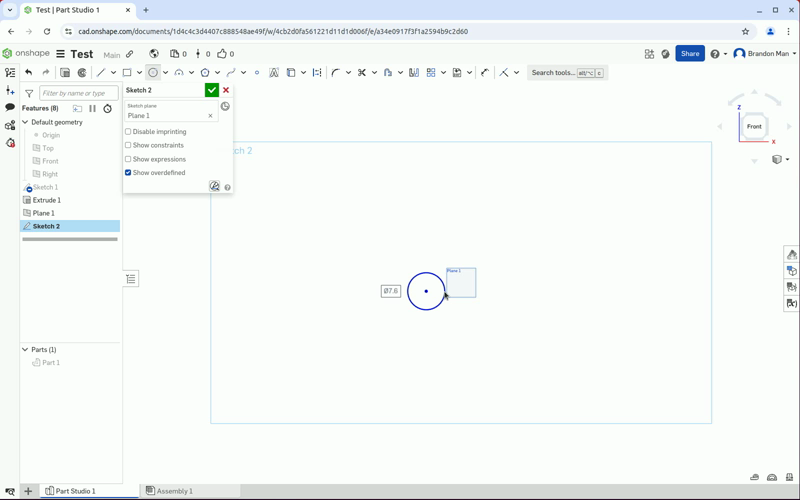
mouse_move(415, 282)
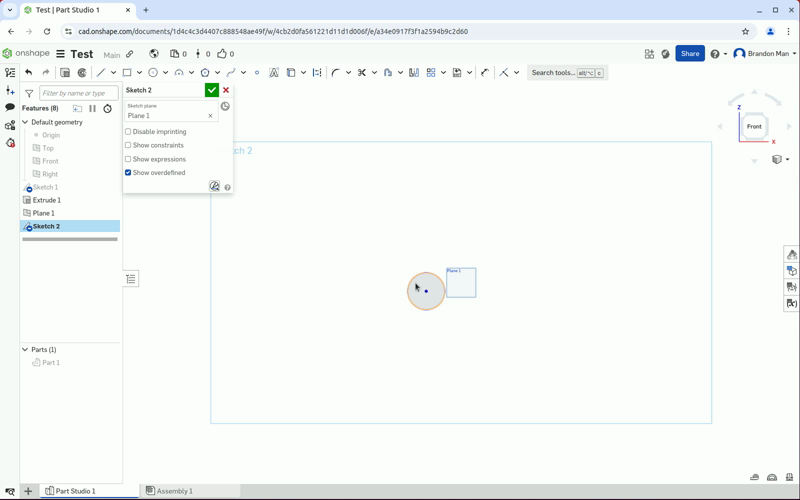
scroll(6)
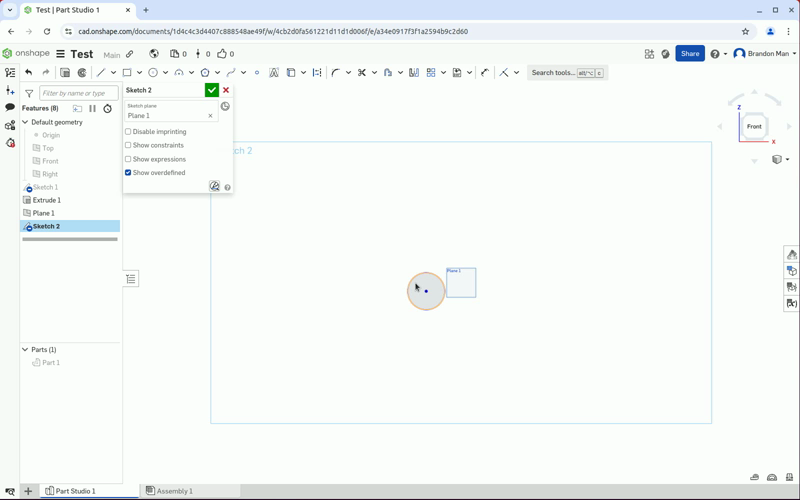
scroll(6)
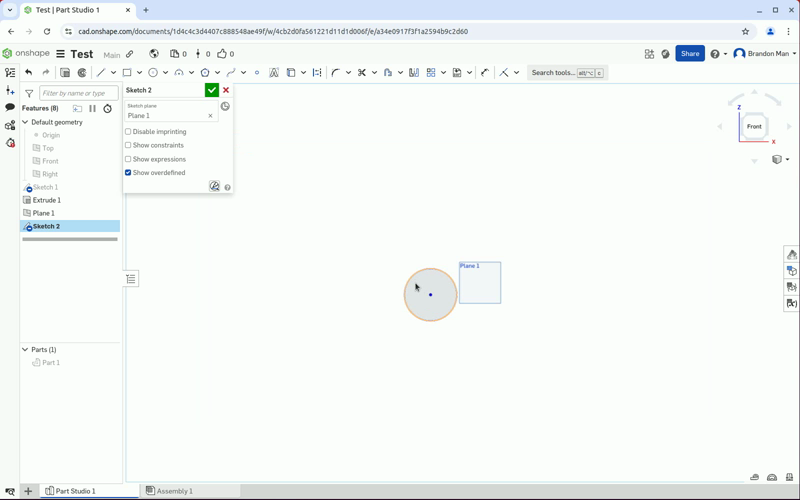
scroll(6)
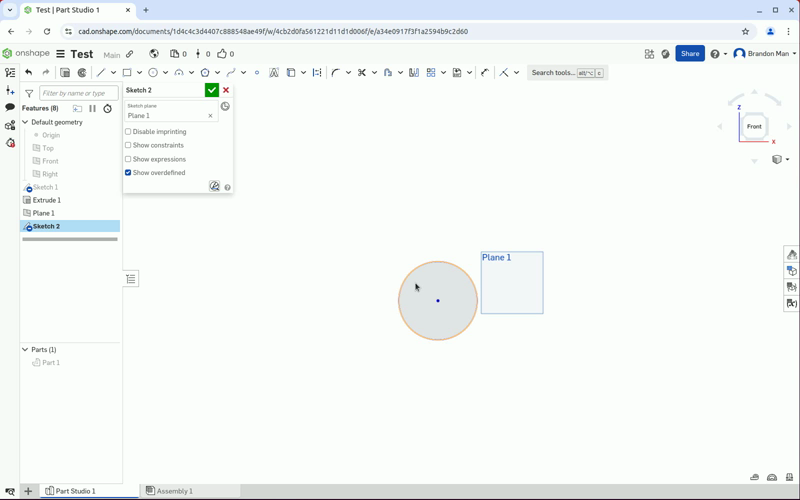
scroll(6)
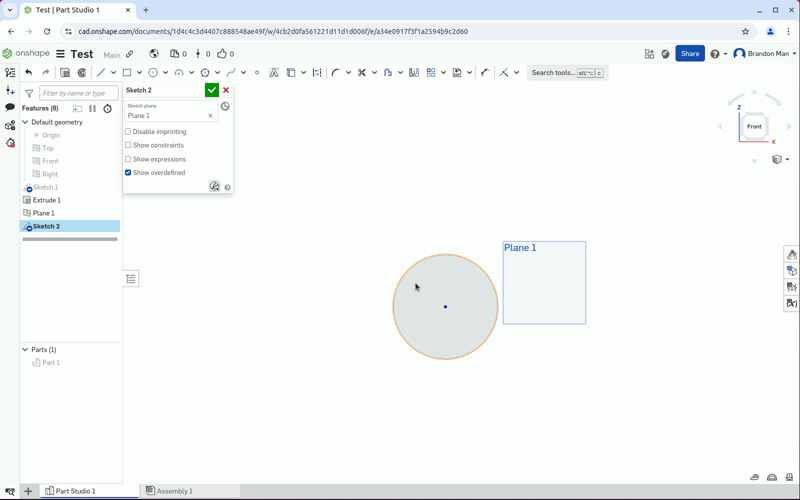
scroll(6)
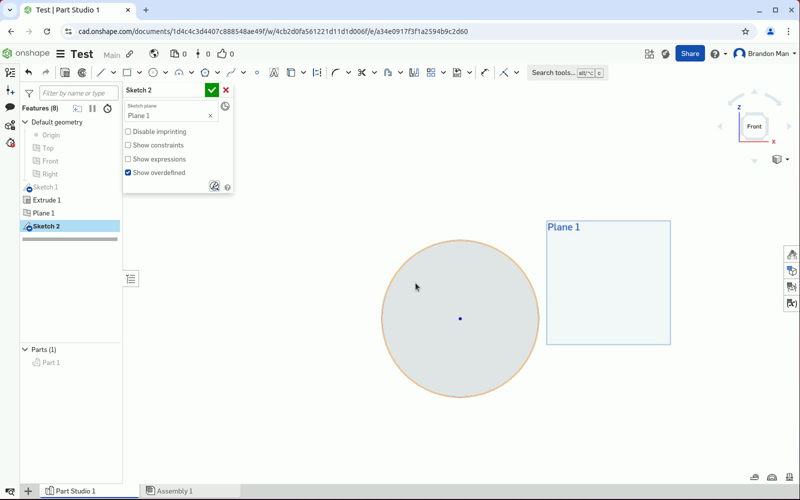
scroll(6)
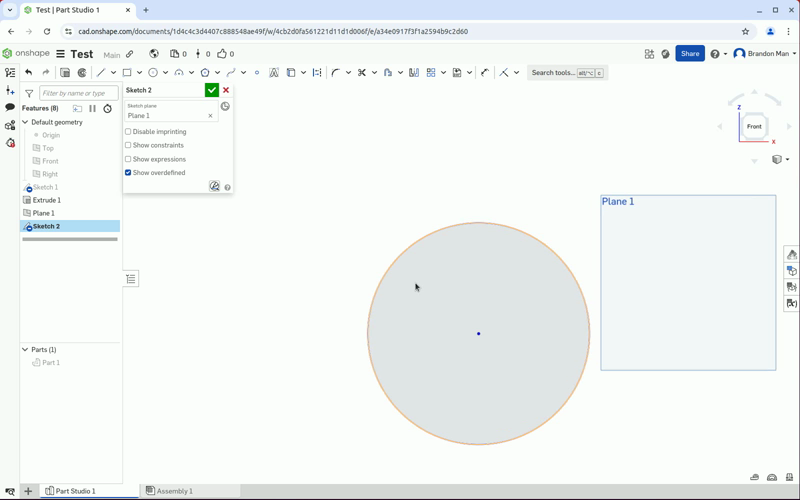
scroll(6)
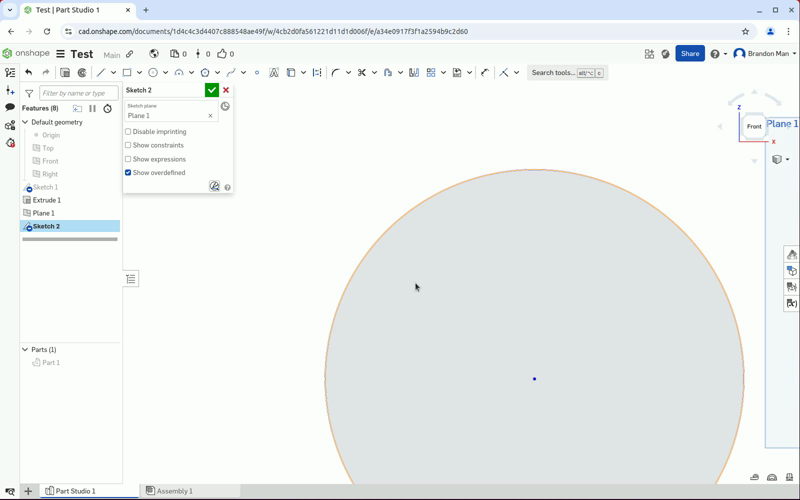
click(415, 282)
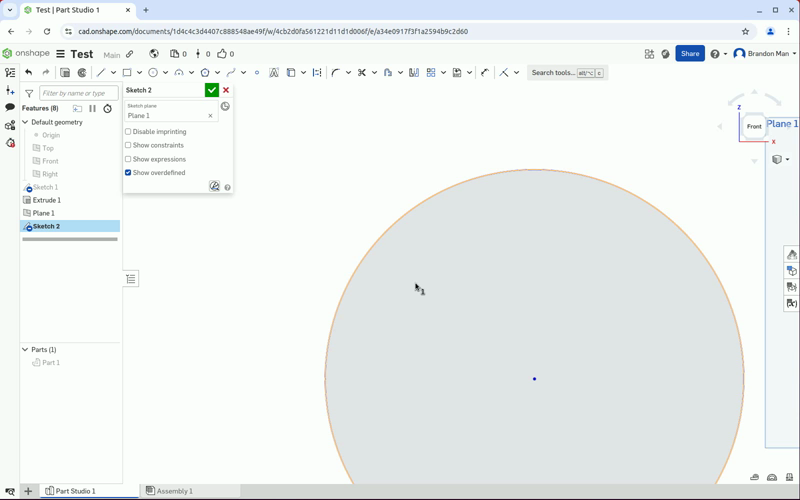
scroll(-6)
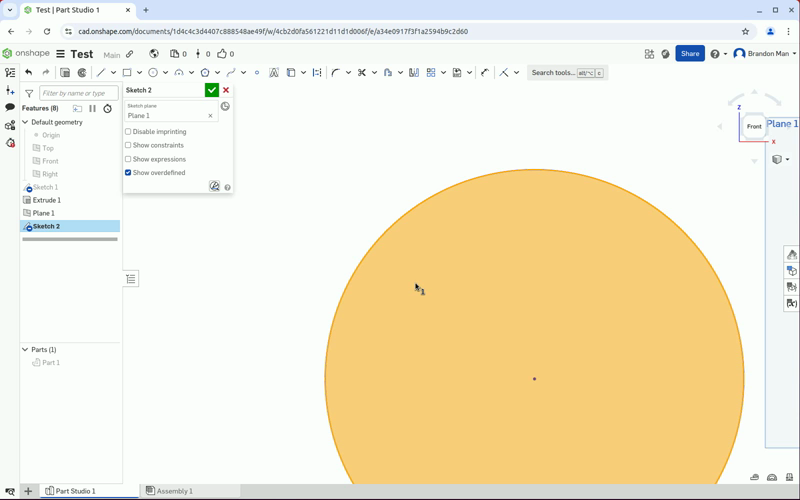
scroll(-6)
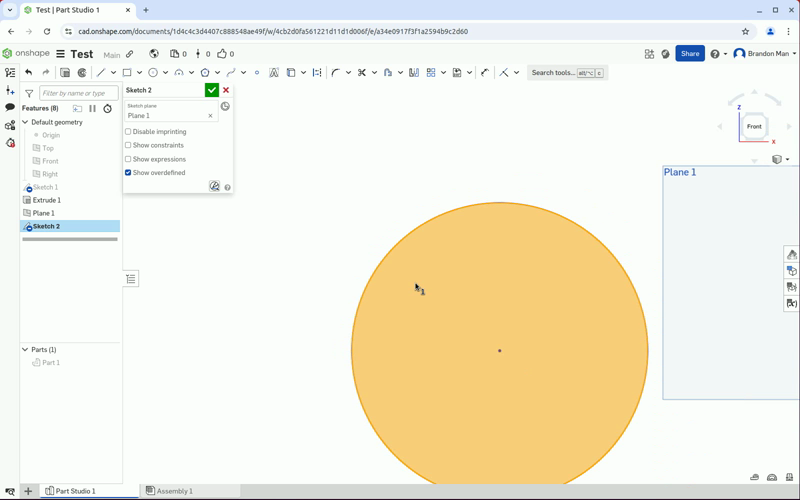
scroll(-6)
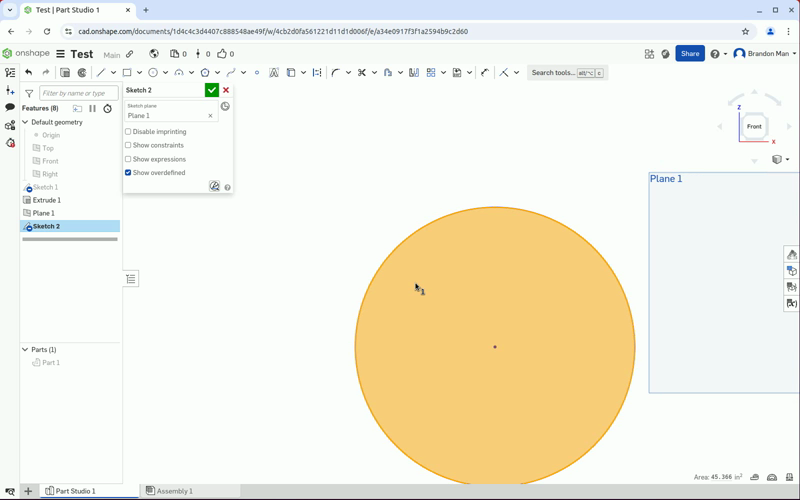
scroll(-6)
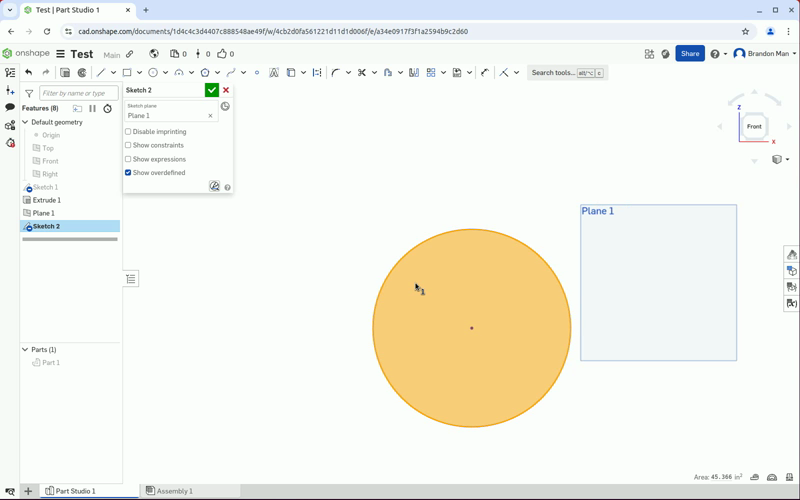
scroll(-6)
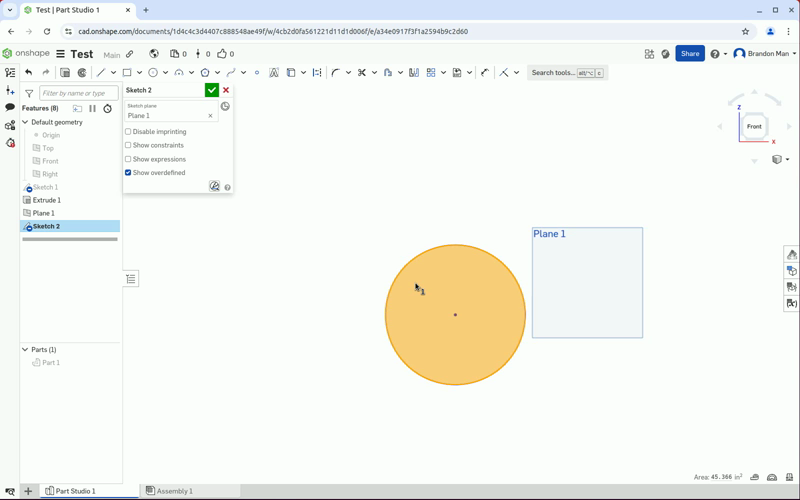
scroll(-6)
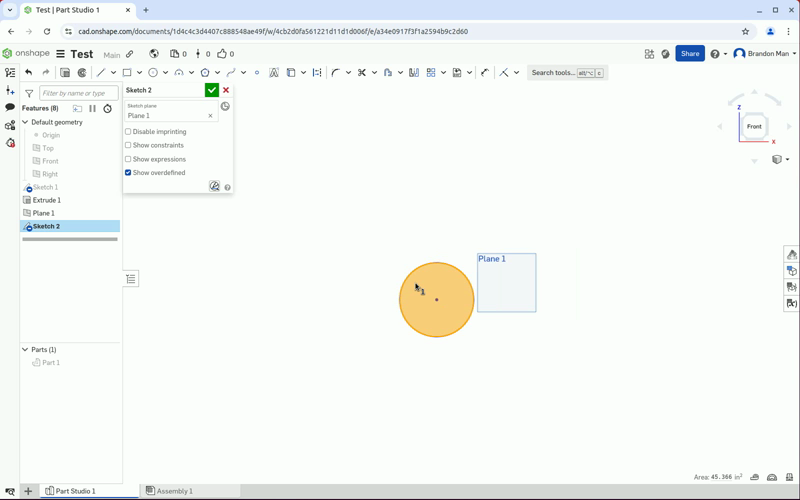
scroll(-6)
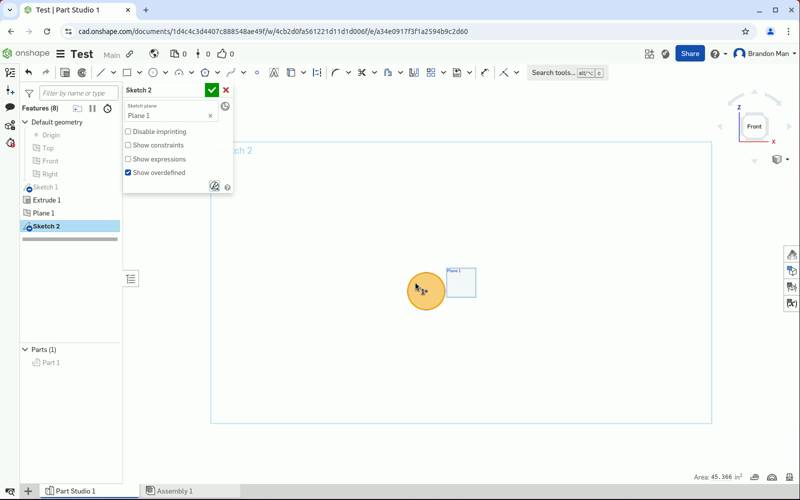
mouse_move(73, 352)
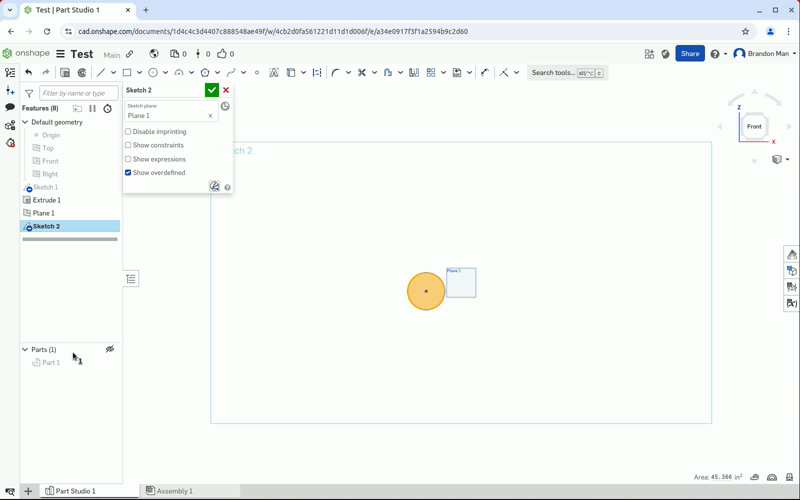
key(shift+y)
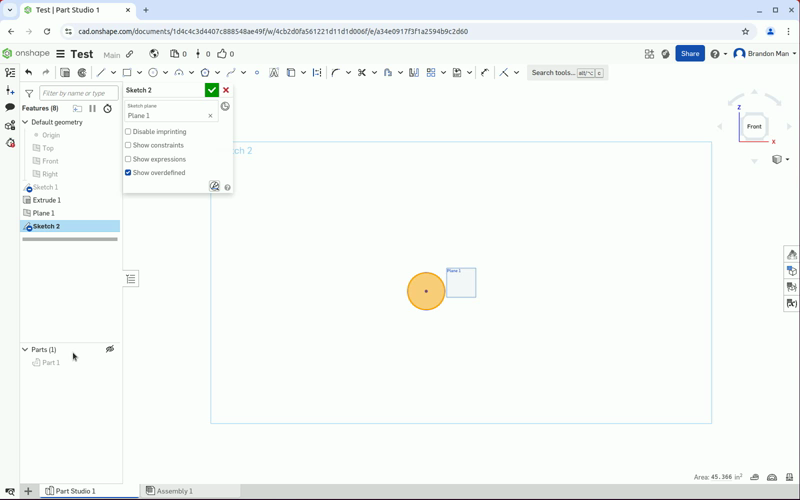
key(shift+e)
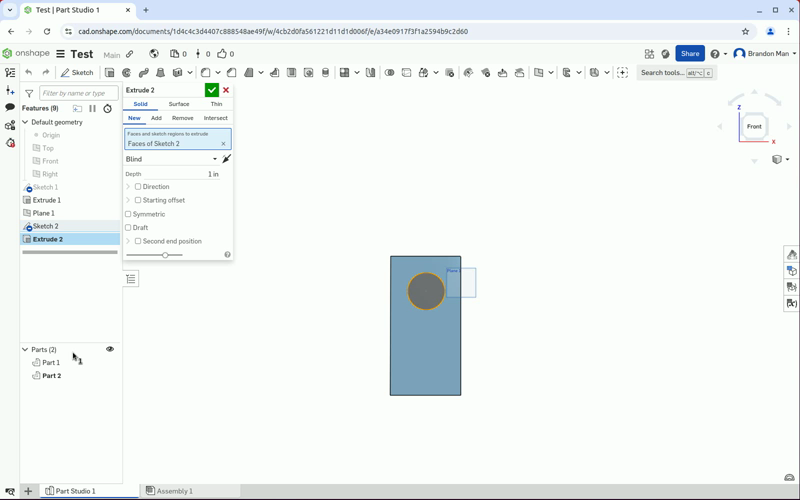
mouse_move(143, 106)
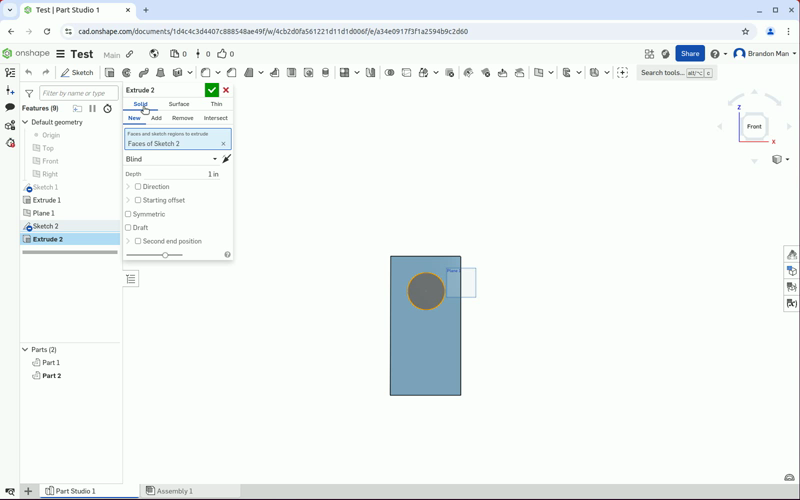
click(143, 106)
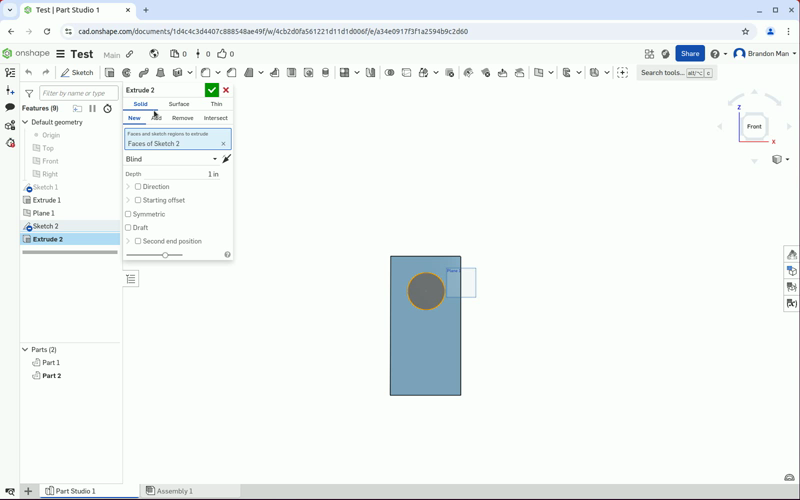
mouse_move(186, 120)
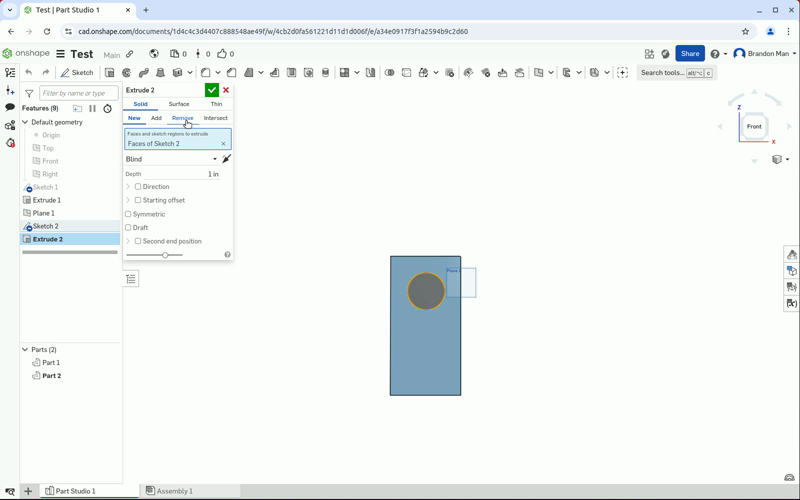
click(186, 120)
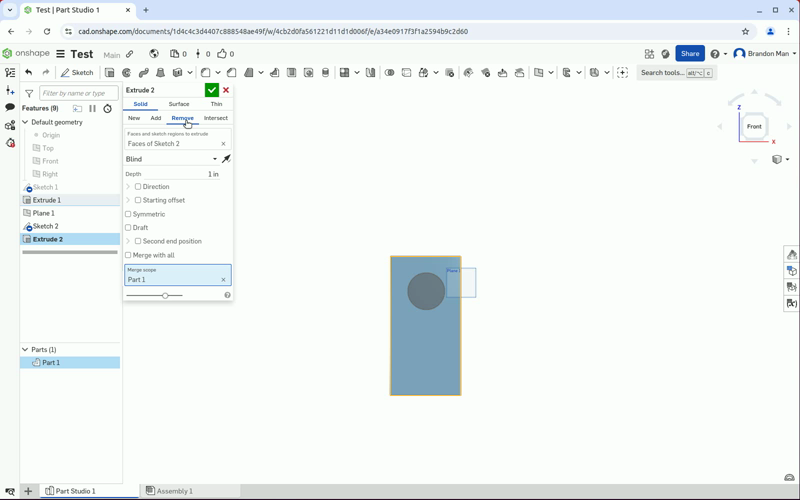
key(tab, 4)
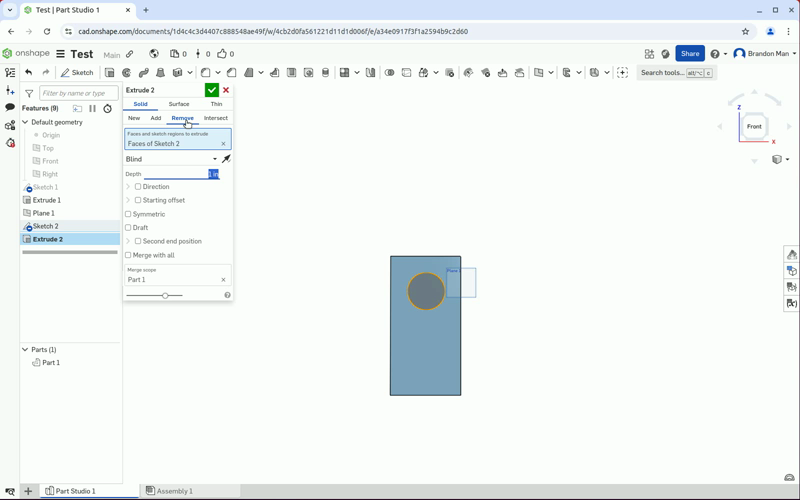
text(10.832)
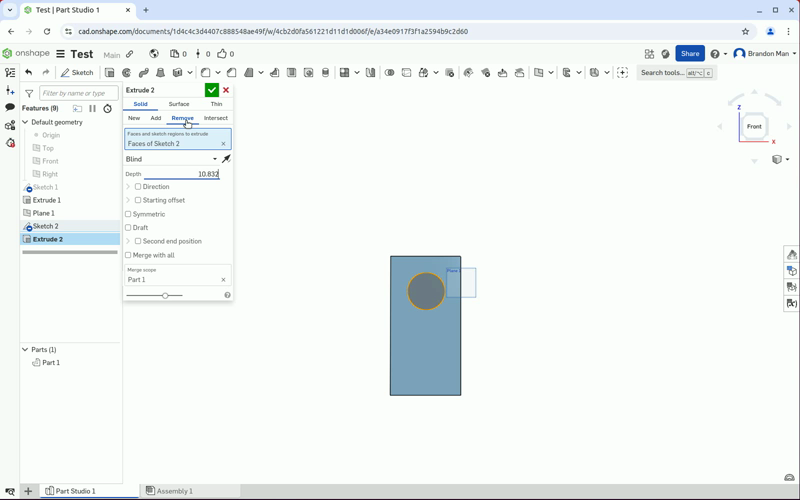
key(tab, 6)
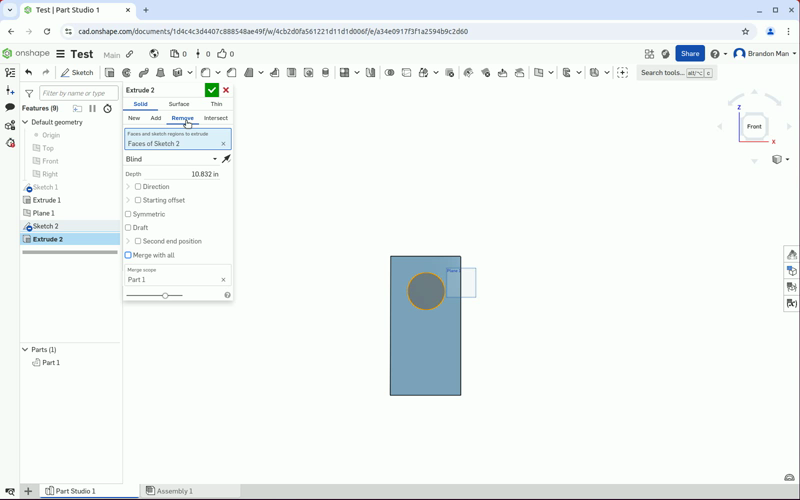
key(space)
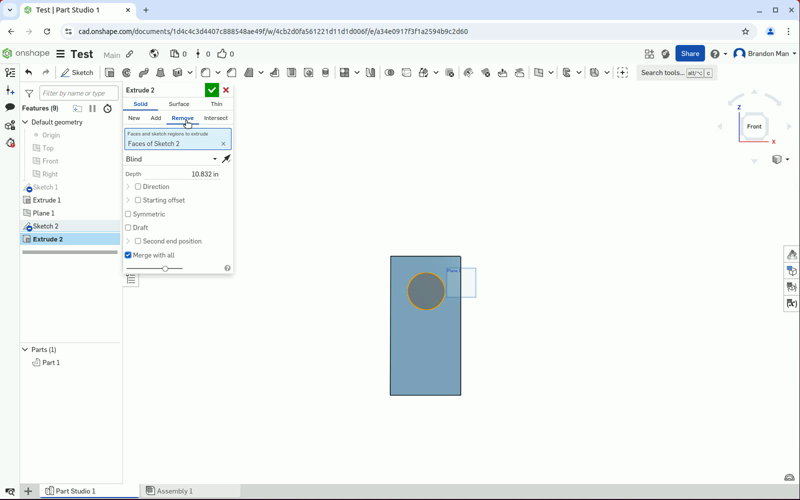
key(enter)
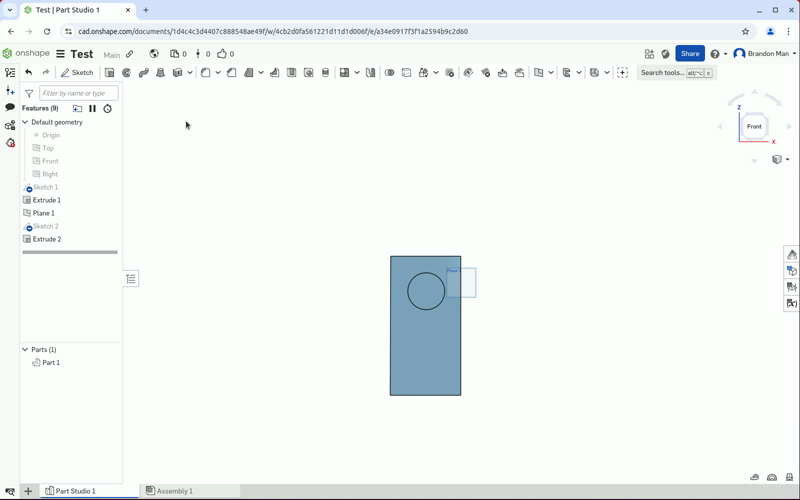
key(shift+h)
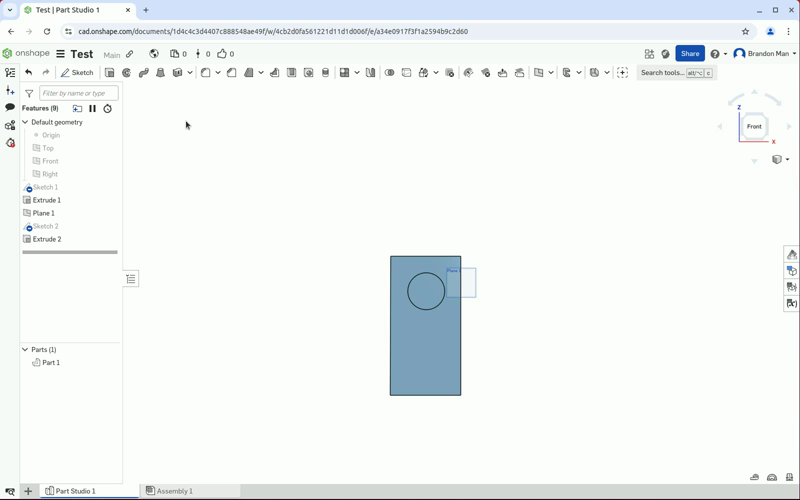
key(shift+h)
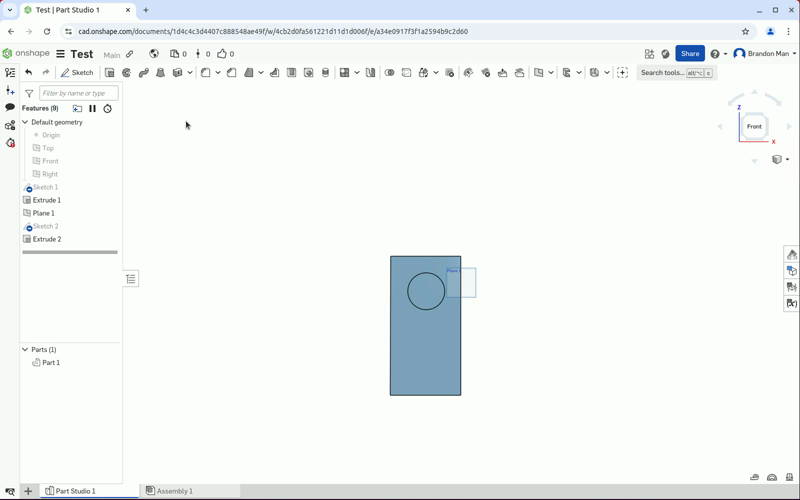
mouse_move(73, 189)
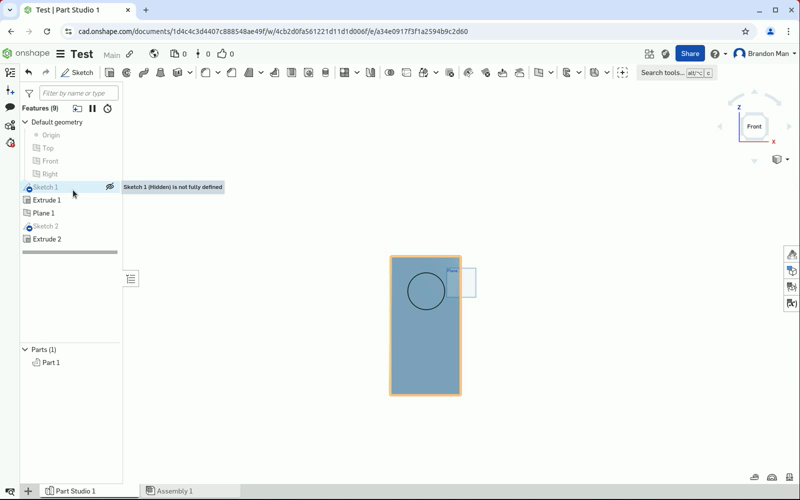
click(73, 189)
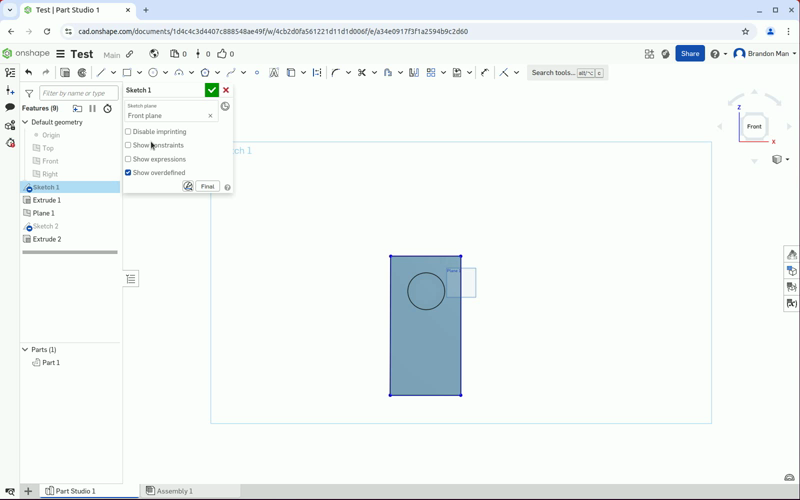
mouse_move(229, 92)
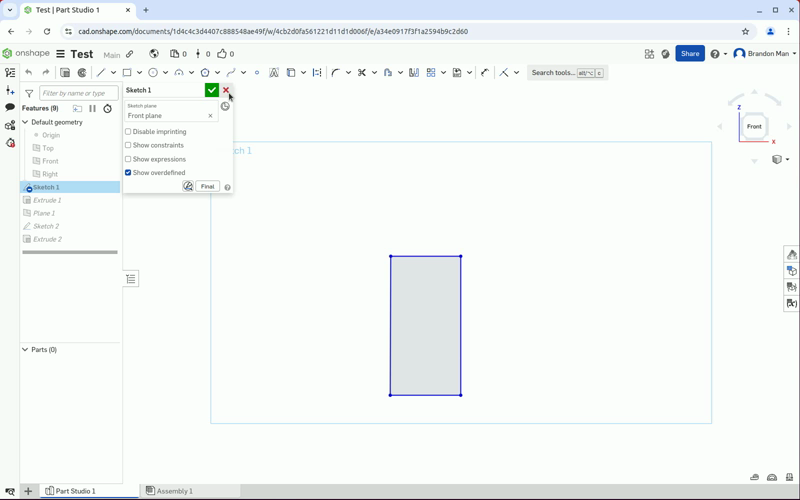
click(229, 92)
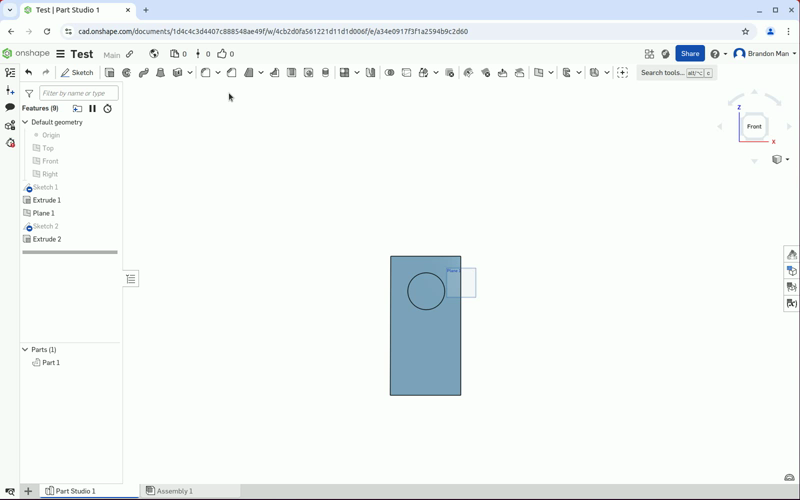
mouse_move(73, 352)
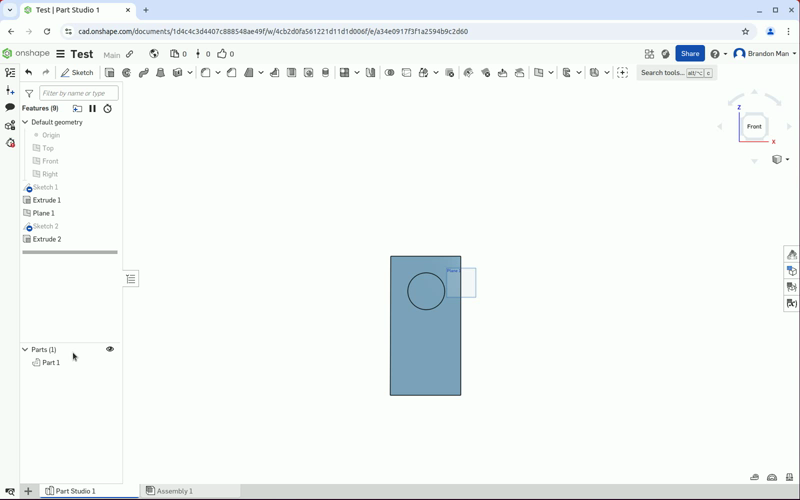
key(y)
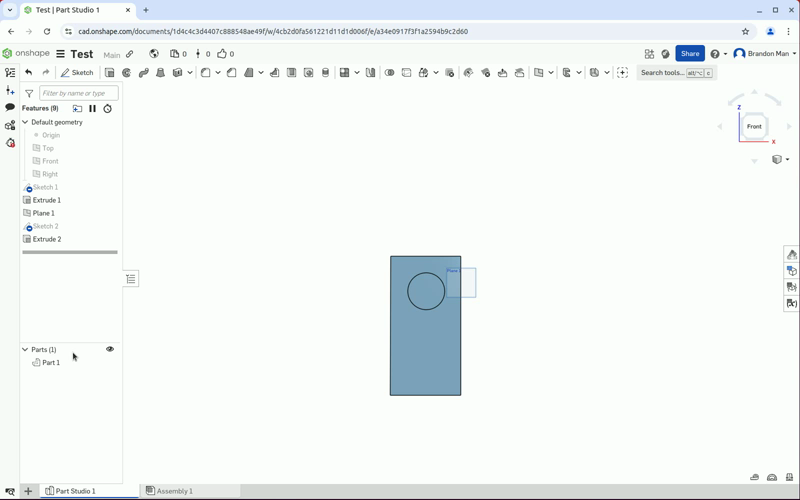
key(shift+p)
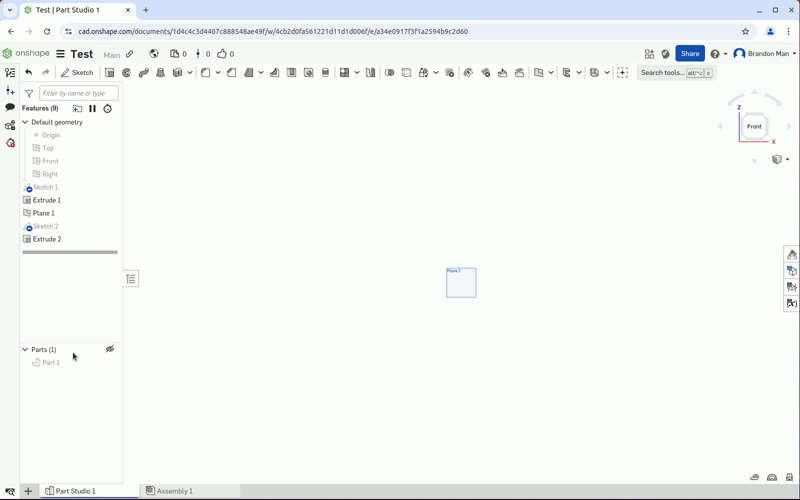
key(space)
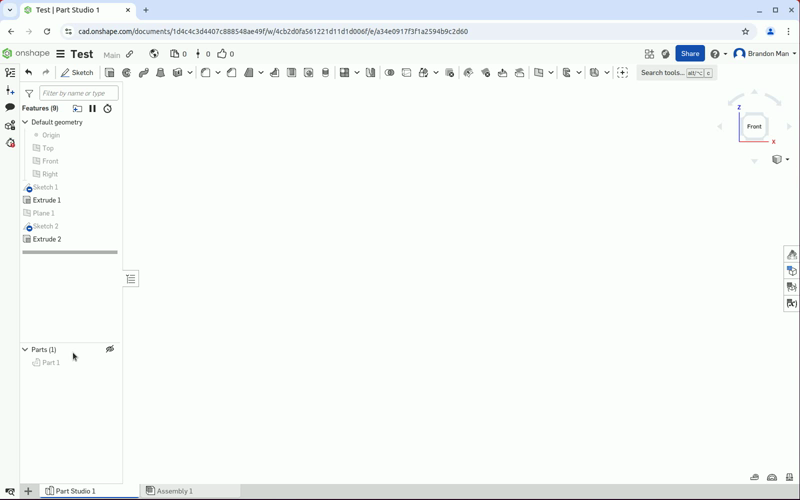
key_down(shift)
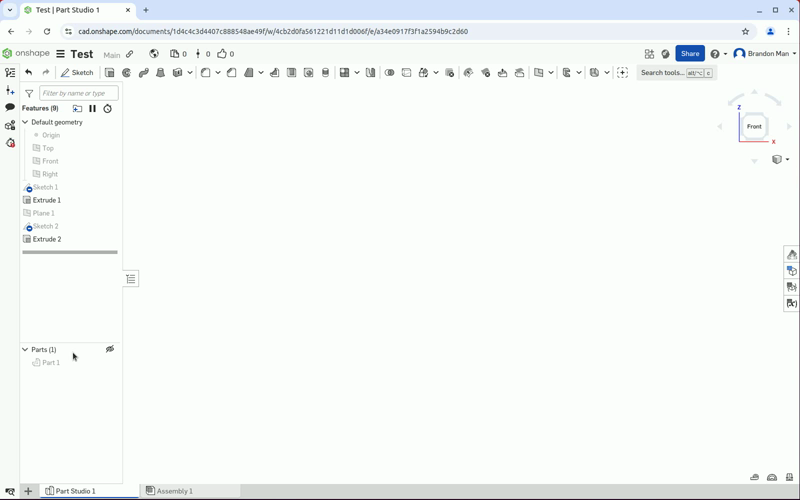
key(left)
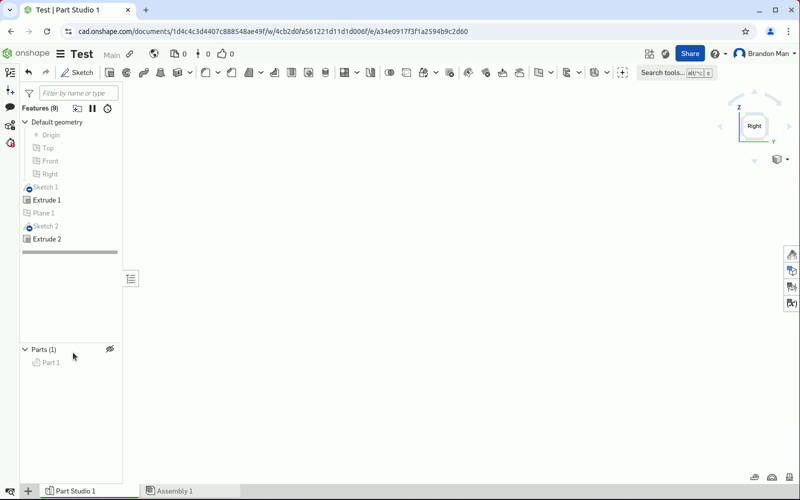
key_up(shift)
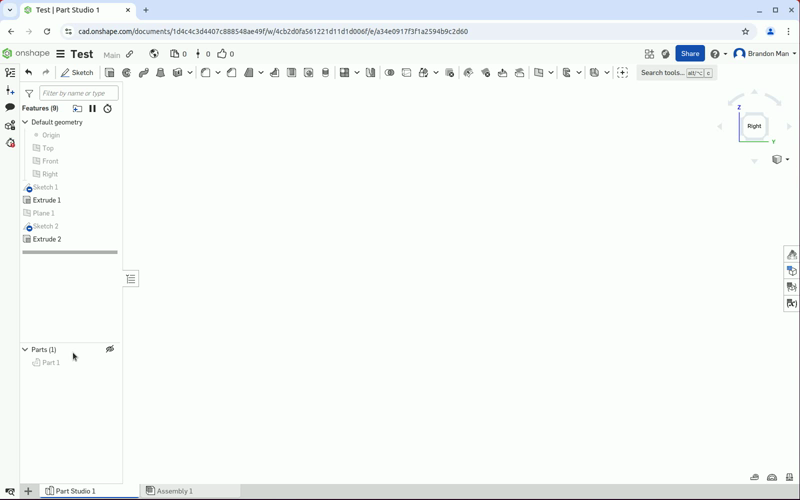
mouse_move(73, 352)
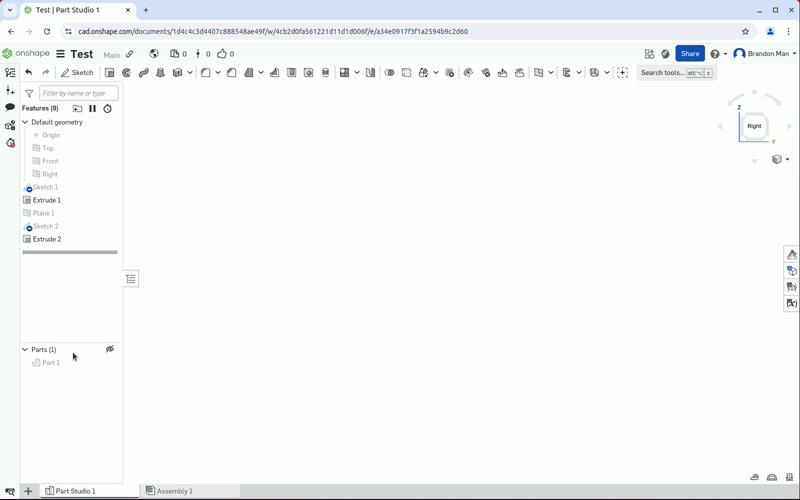
key(shift+y)
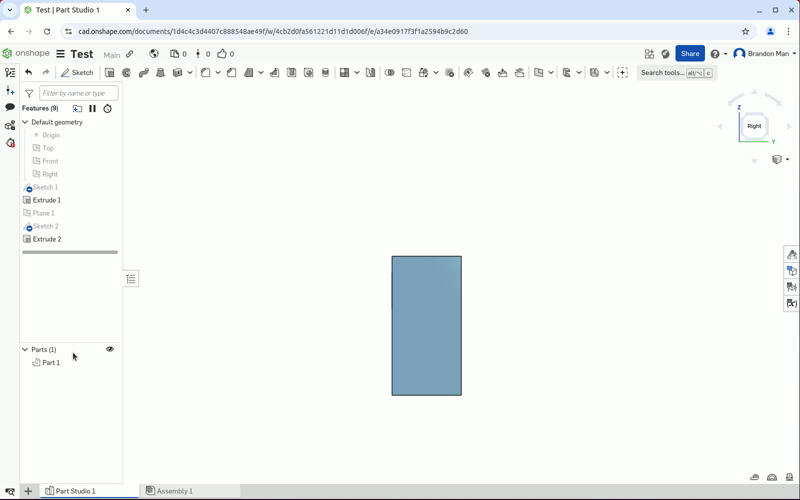
mouse_move(541, 75)
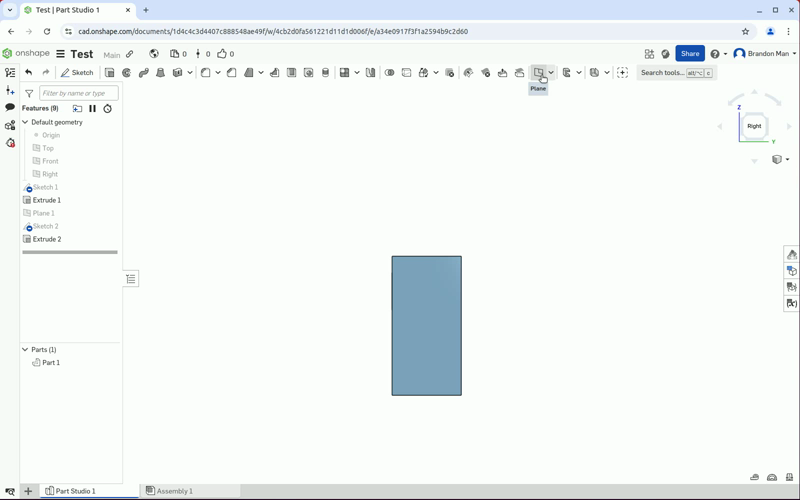
click(541, 75)
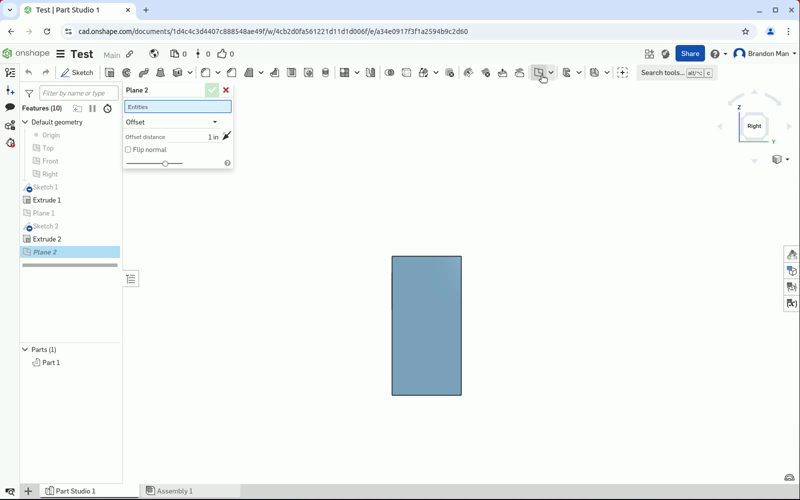
mouse_move(73, 176)
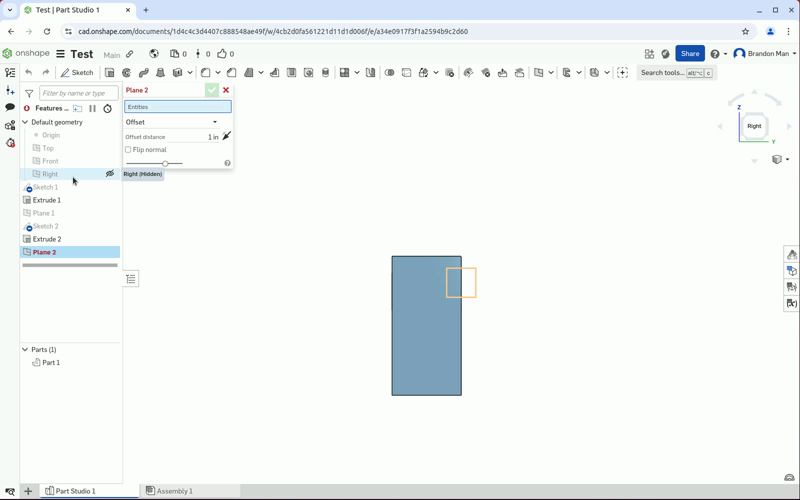
click(73, 176)
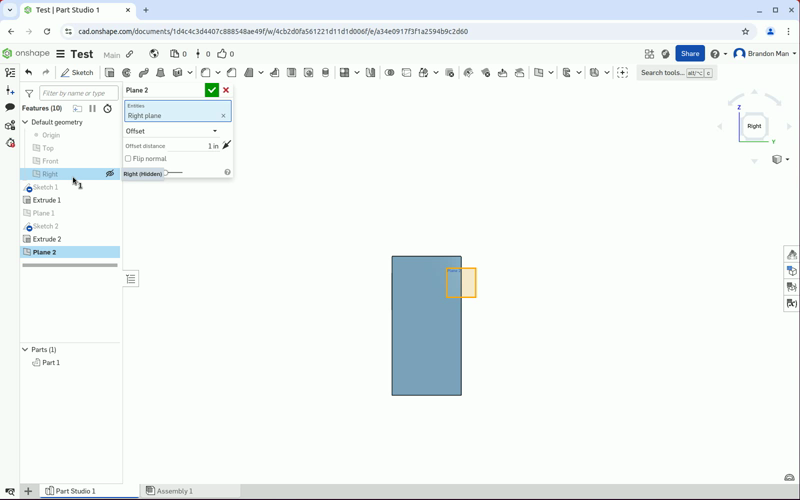
key(tab, 2)
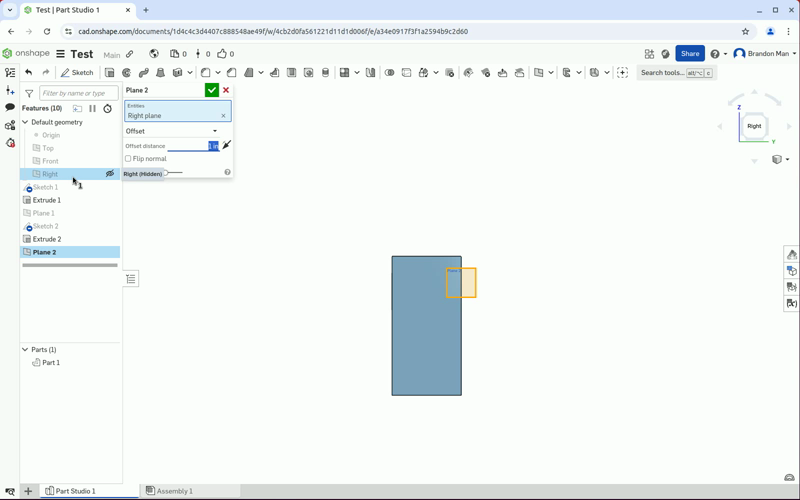
text(0.246)
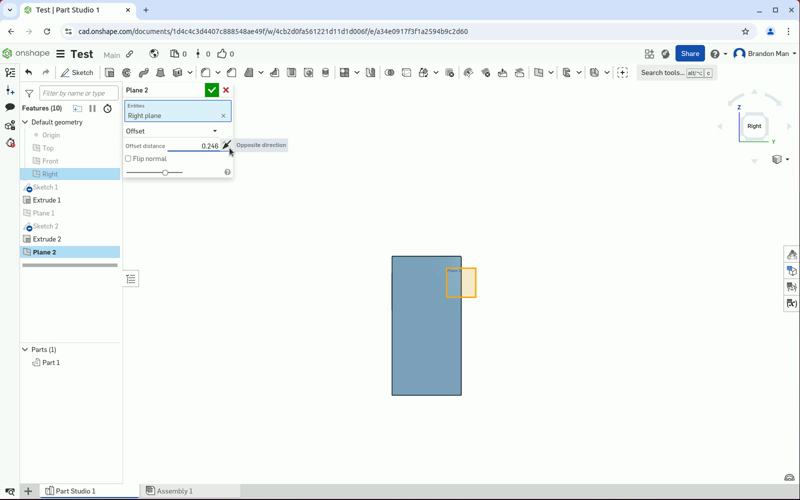
mouse_move(229, 147)
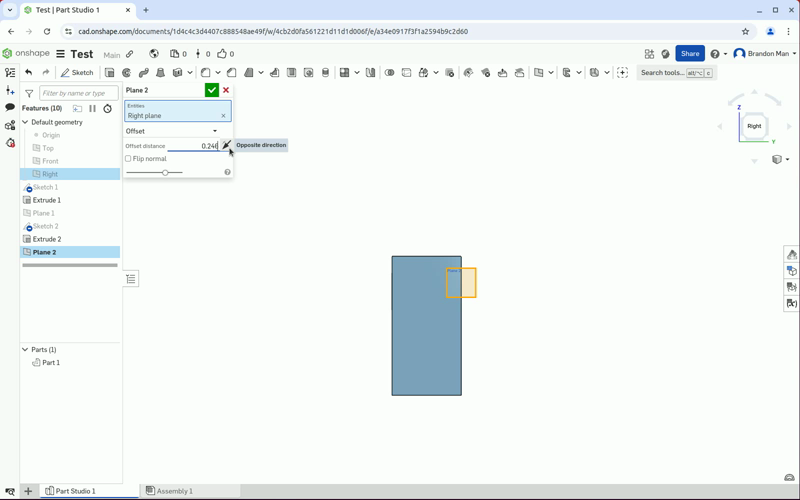
click(229, 147)
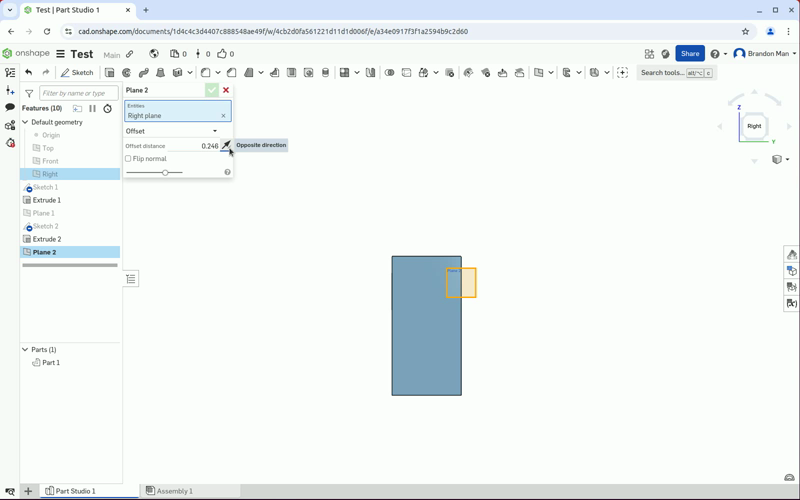
key(enter, 2)
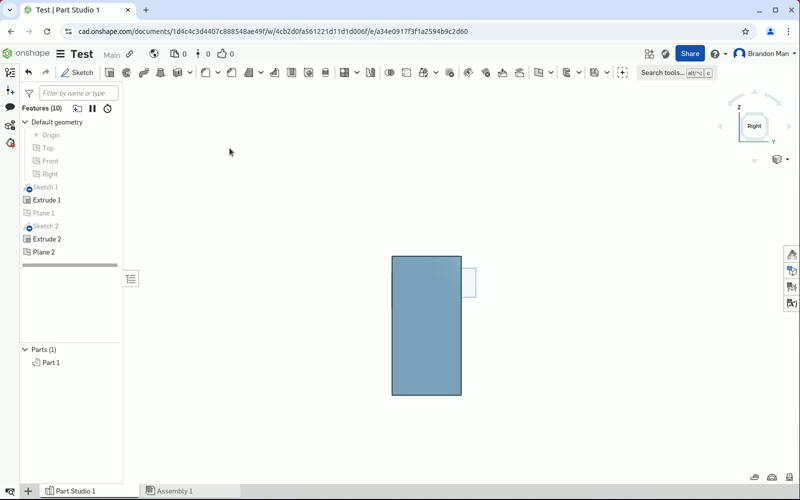
key(shift+s)
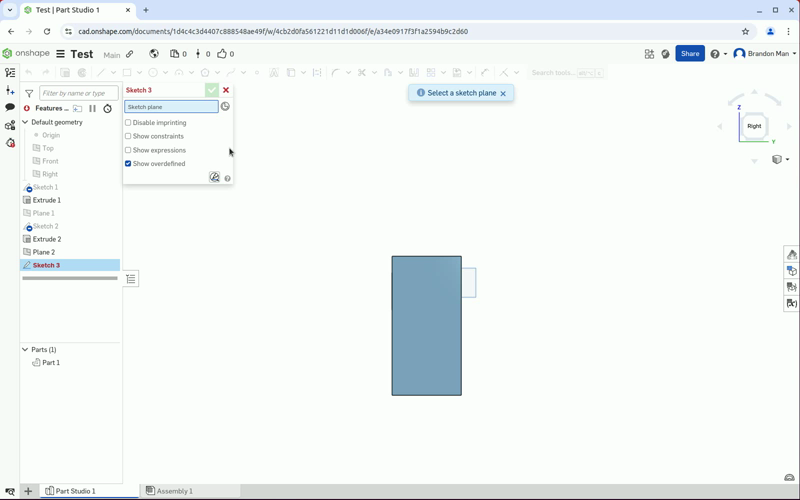
mouse_move(73, 254)
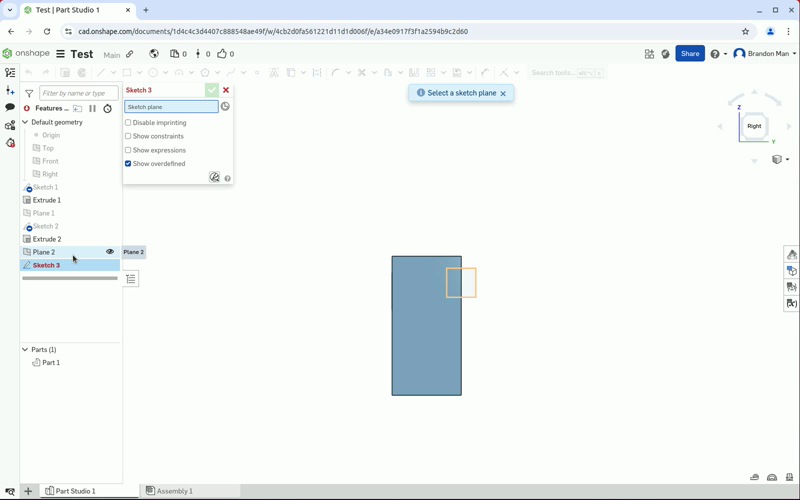
click(73, 254)
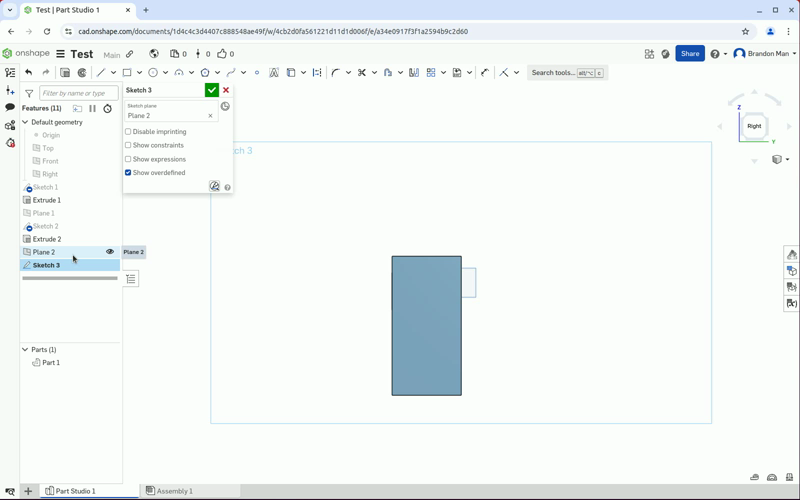
mouse_move(73, 352)
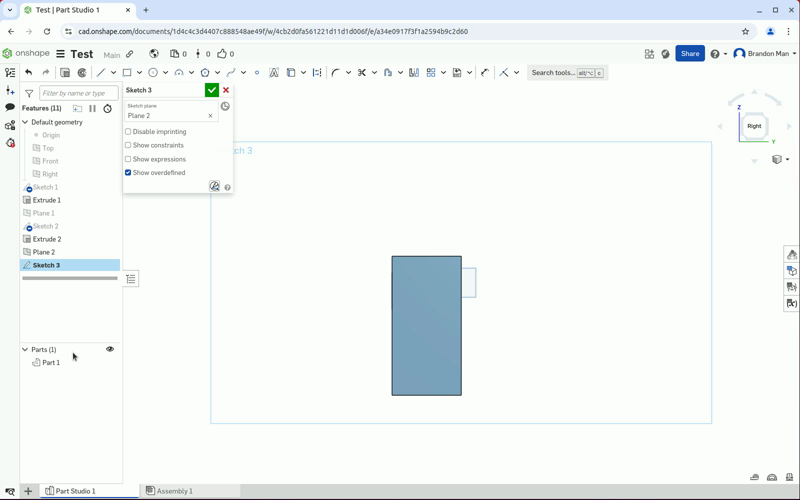
key(y)
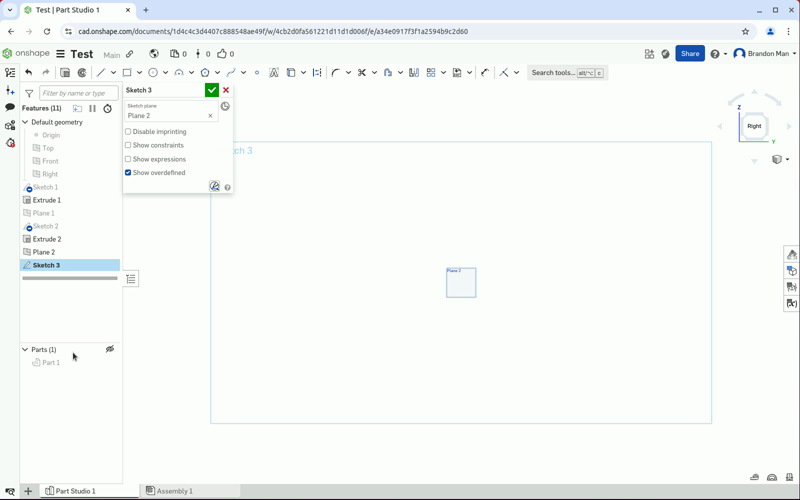
key(c)
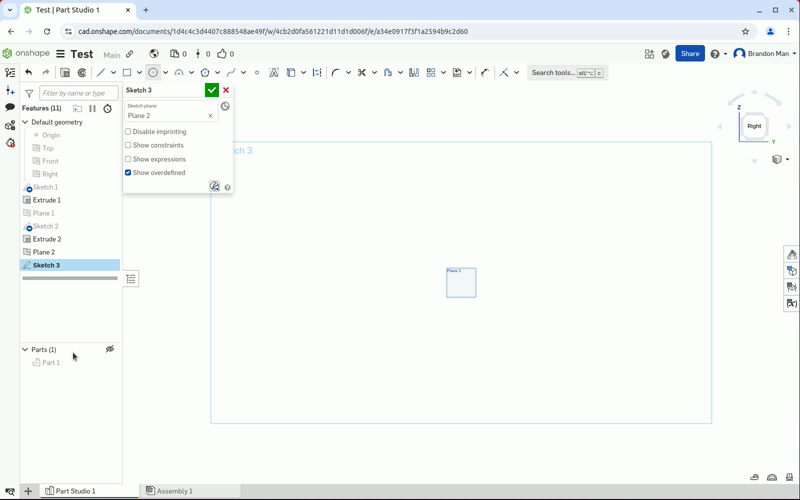
key_down(shift)
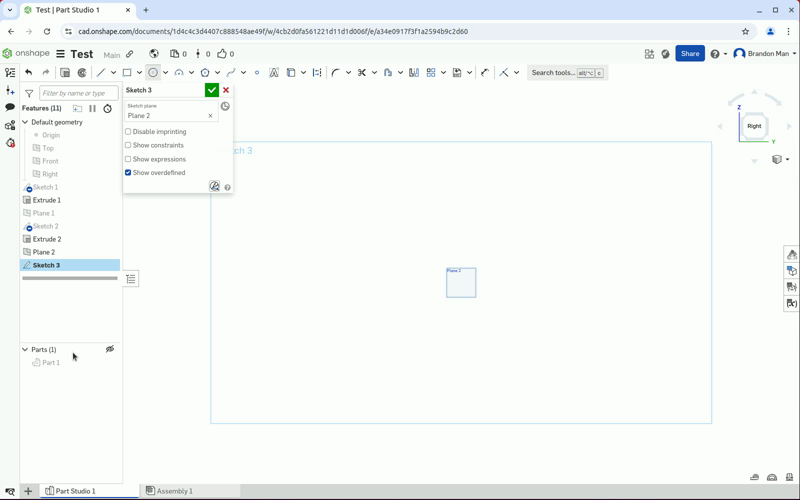
mouse_move(426, 360)
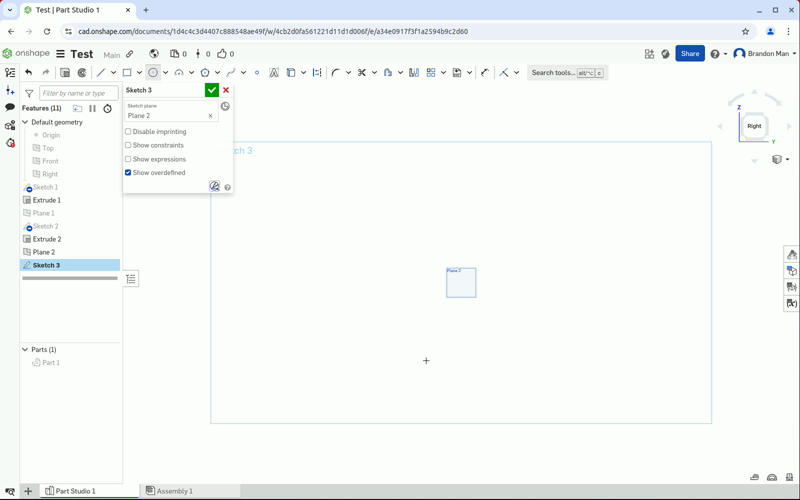
click(426, 360)
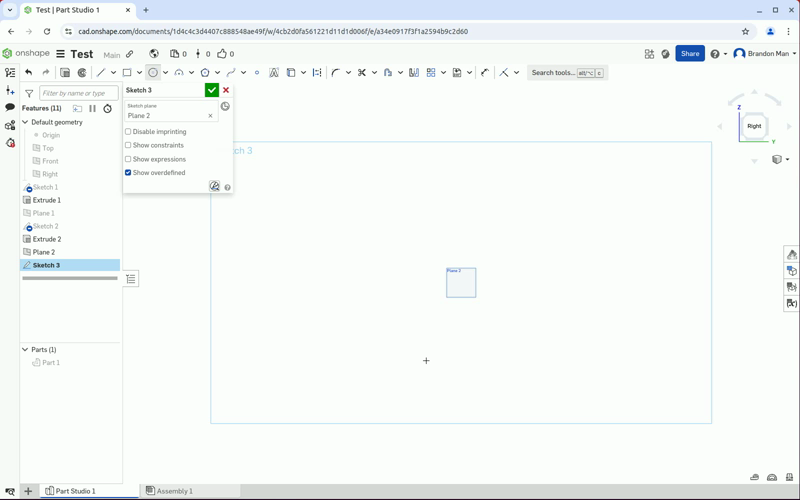
key_up(shift)
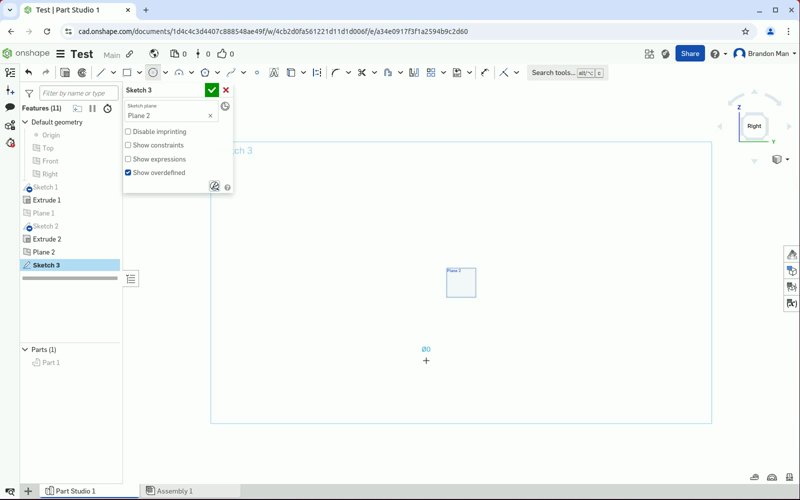
mouse_move(439, 360)
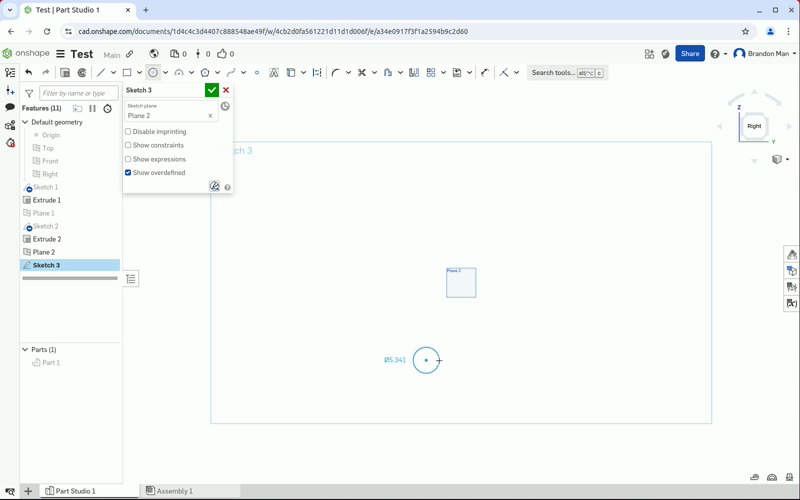
click(439, 360)
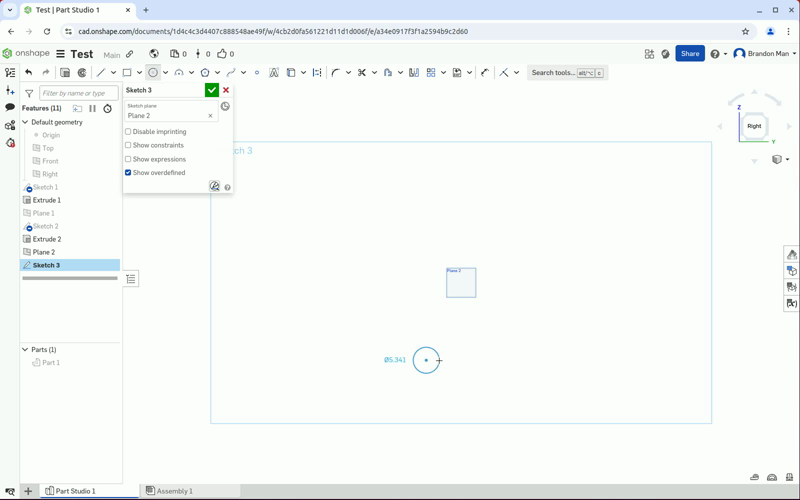
key(esc)
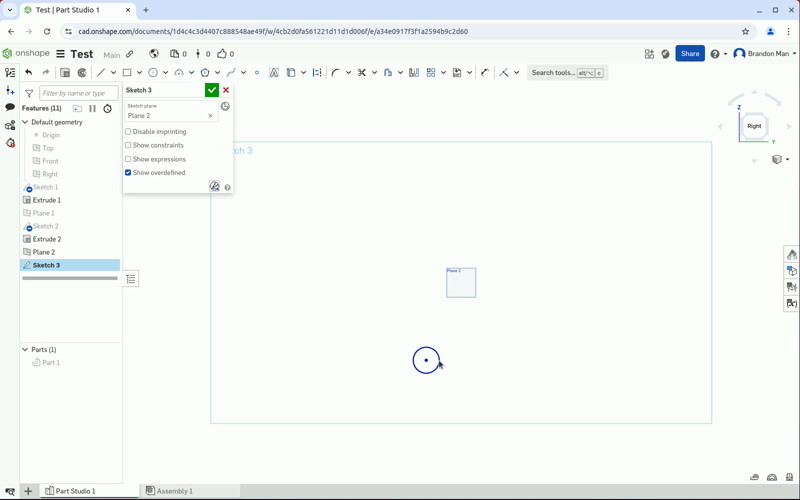
mouse_move(427, 368)
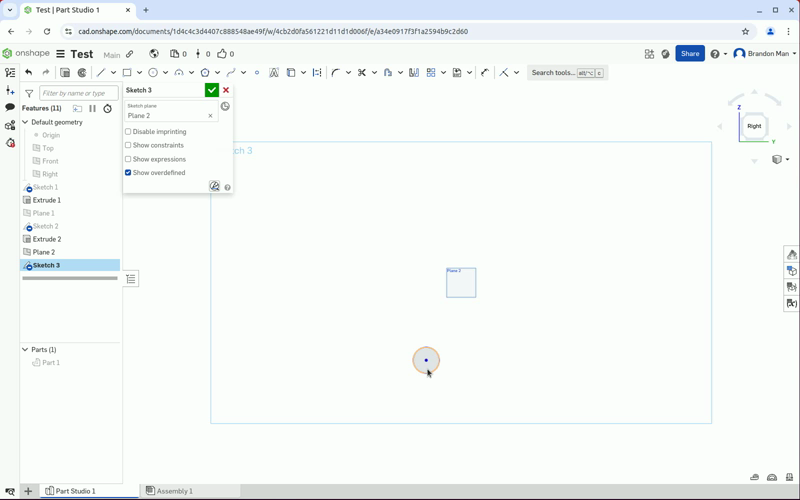
scroll(6)
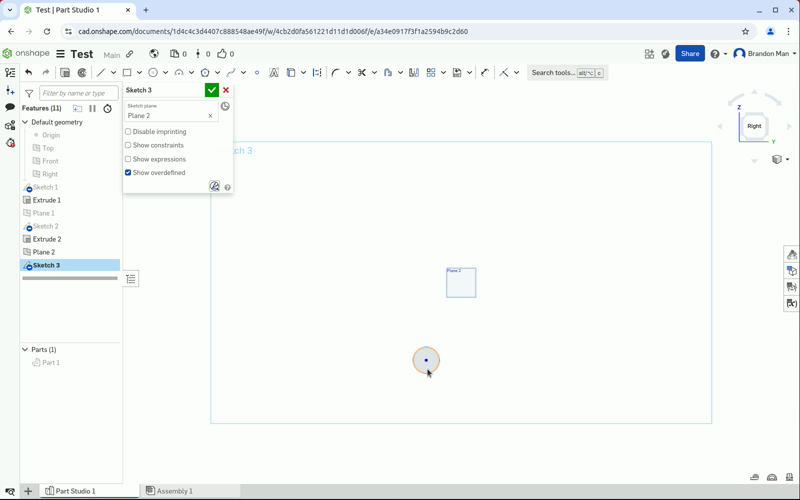
scroll(6)
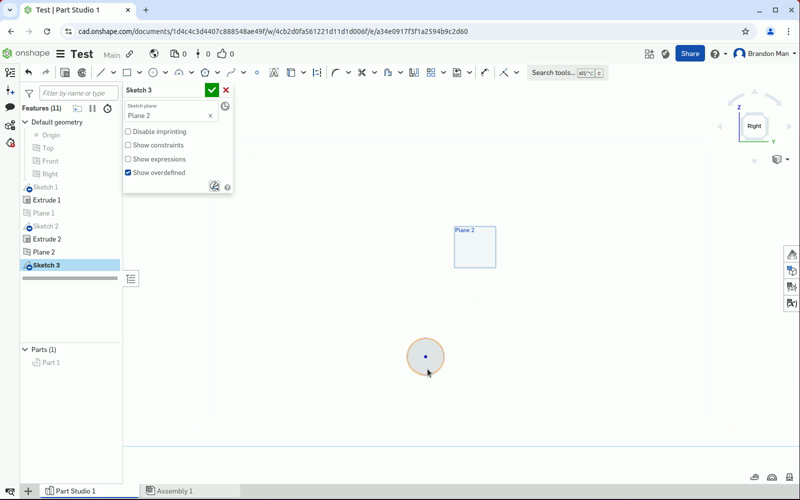
scroll(6)
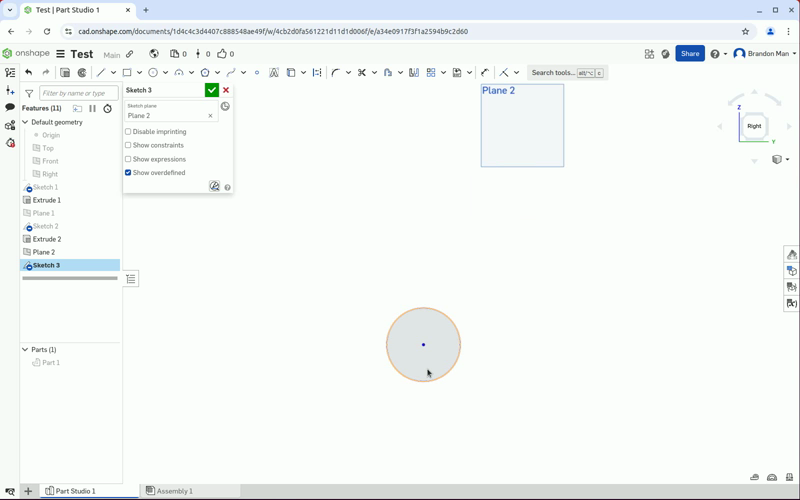
scroll(6)
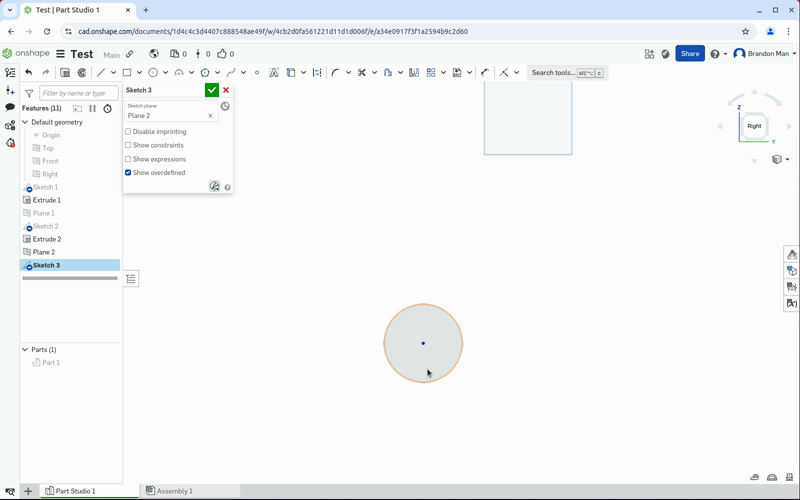
scroll(6)
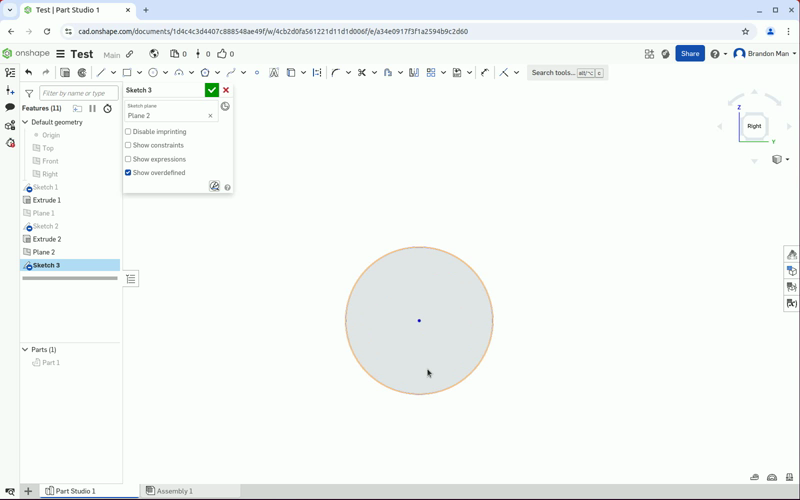
scroll(6)
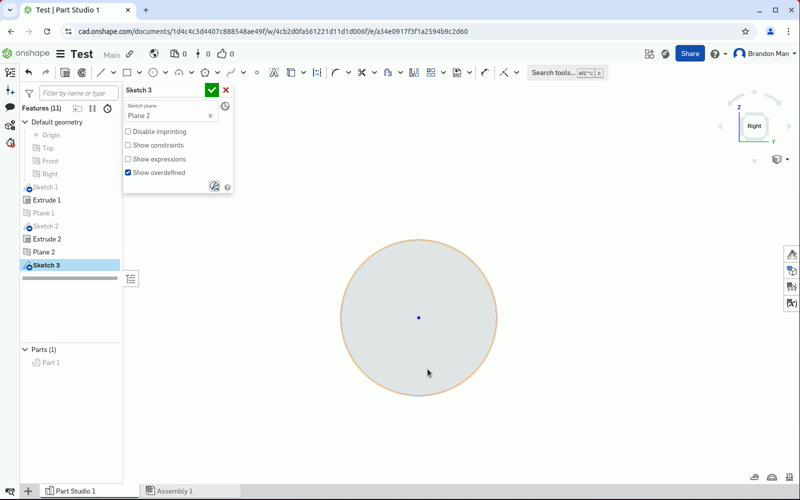
scroll(6)
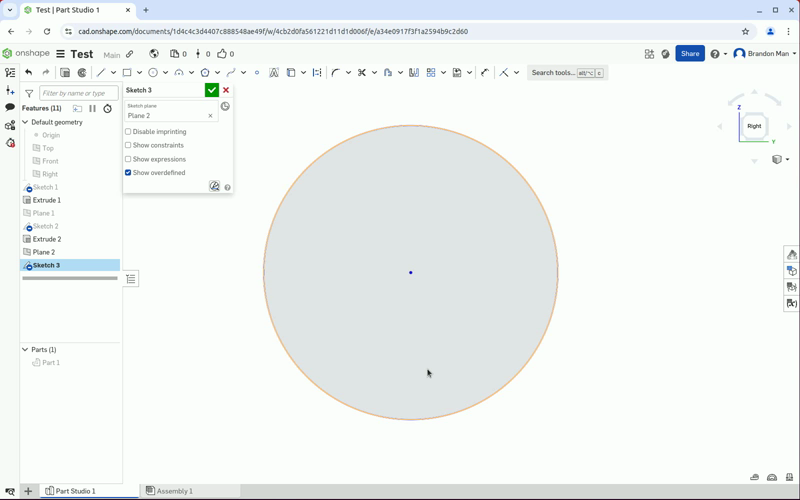
click(427, 368)
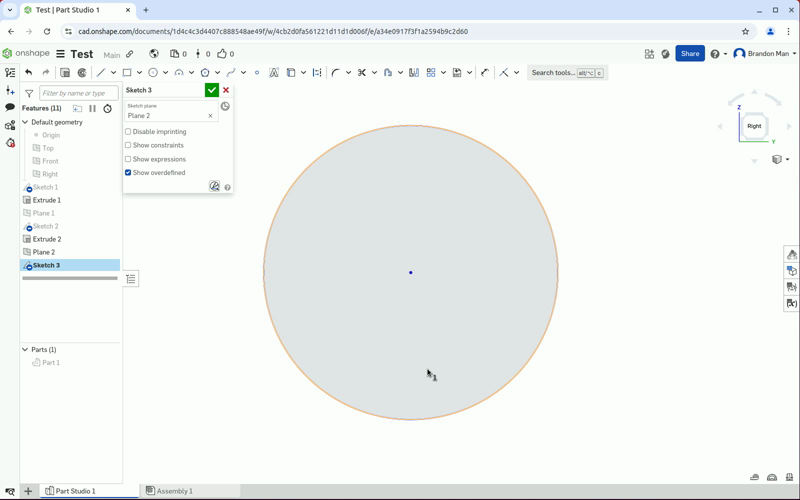
scroll(-6)
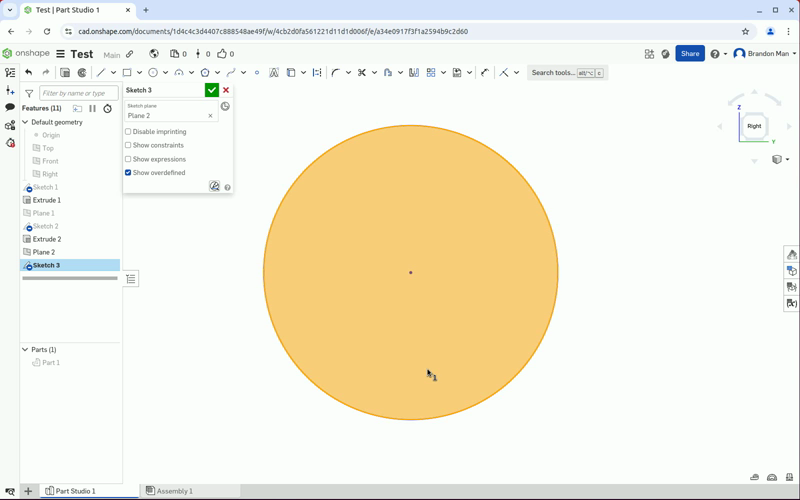
scroll(-6)
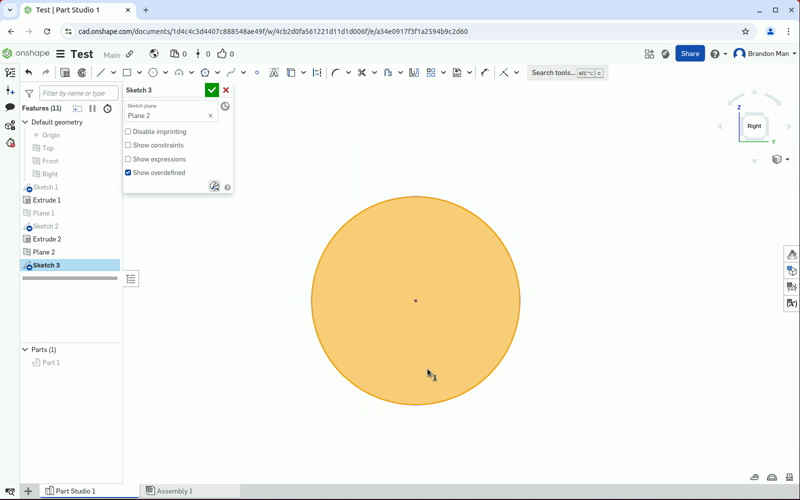
scroll(-6)
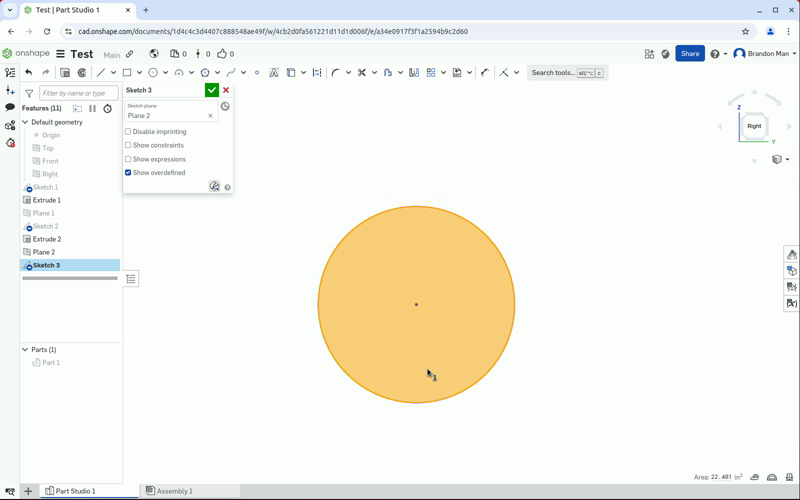
scroll(-6)
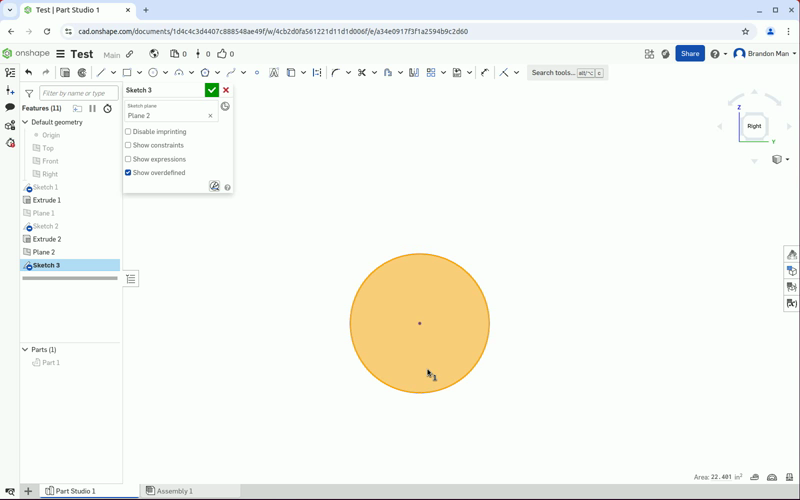
scroll(-6)
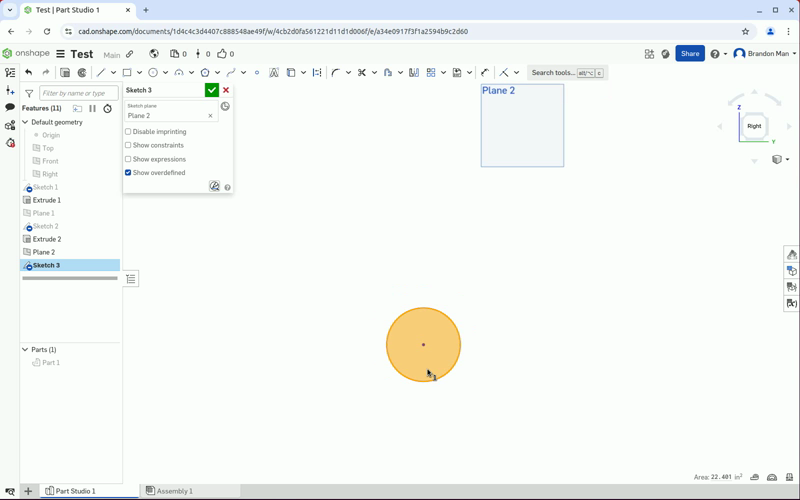
scroll(-6)
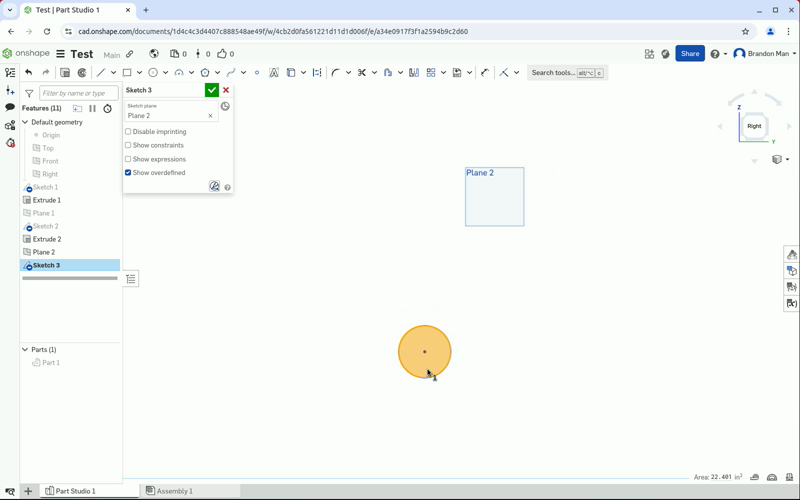
scroll(-6)
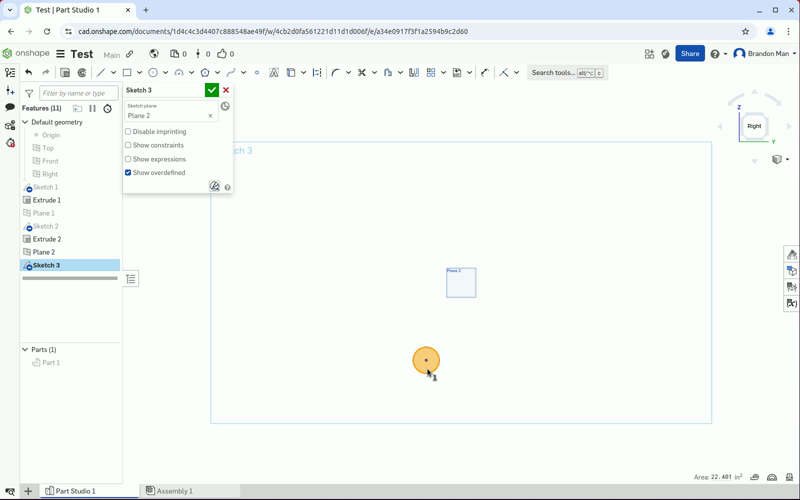
mouse_move(73, 352)
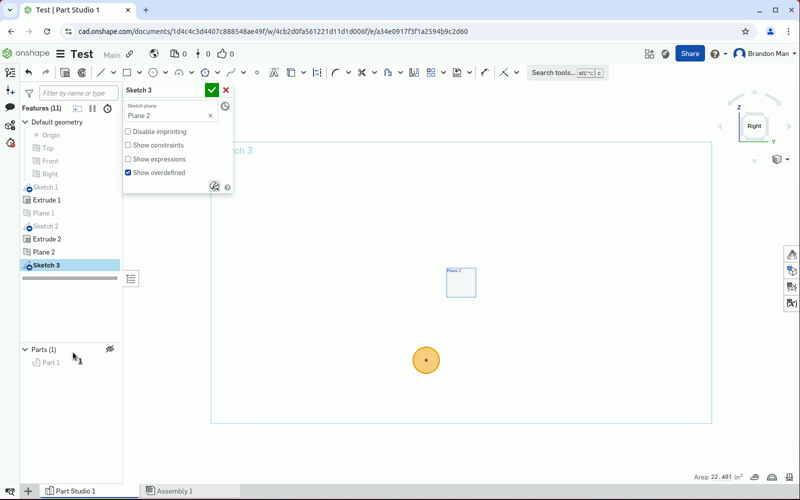
key(shift+y)
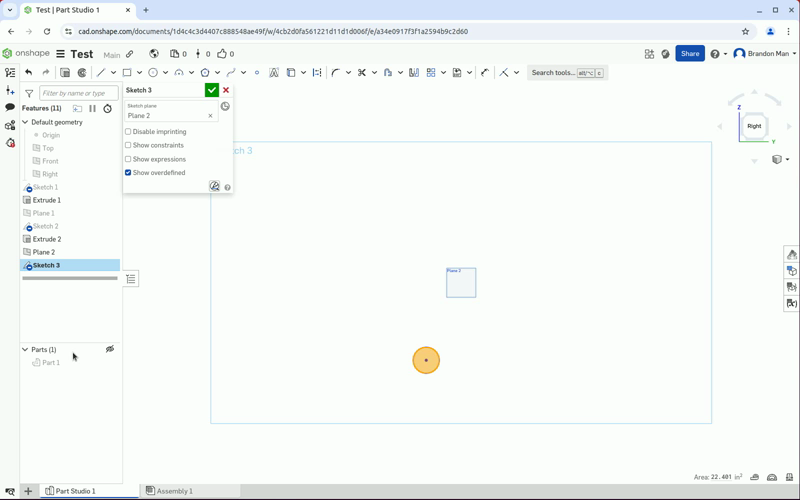
key(shift+e)
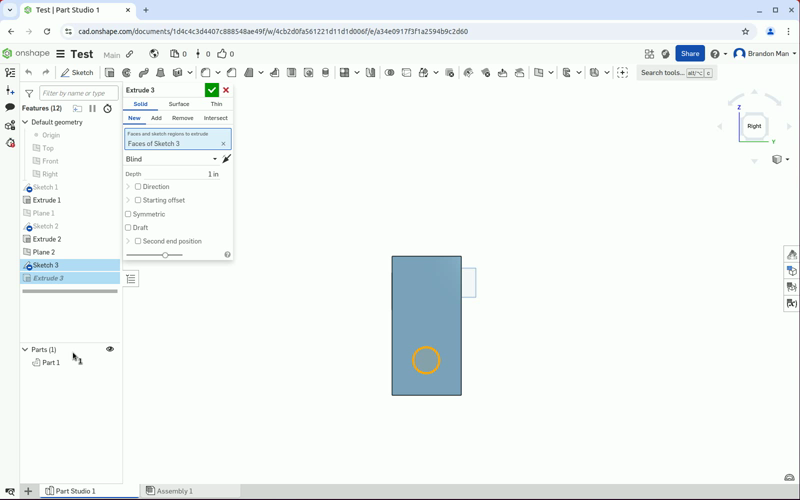
mouse_move(143, 106)
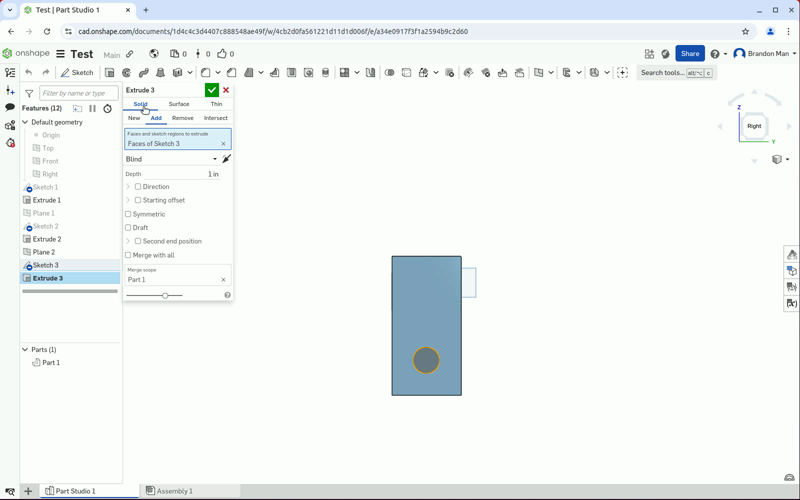
click(143, 106)
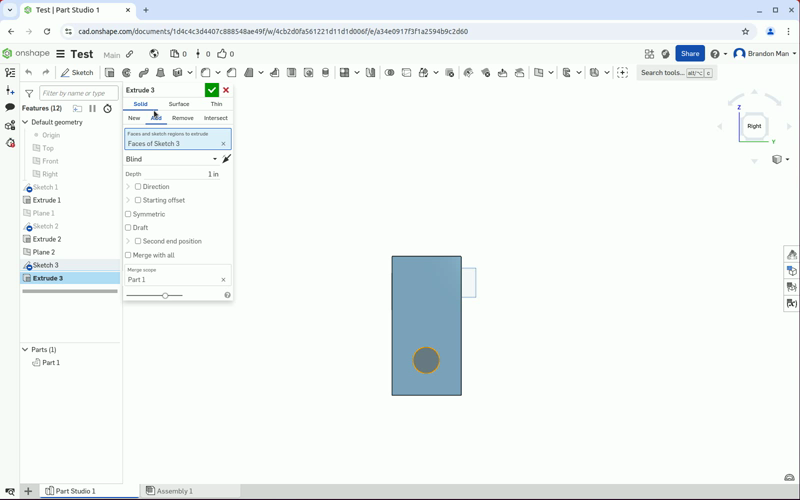
mouse_move(186, 120)
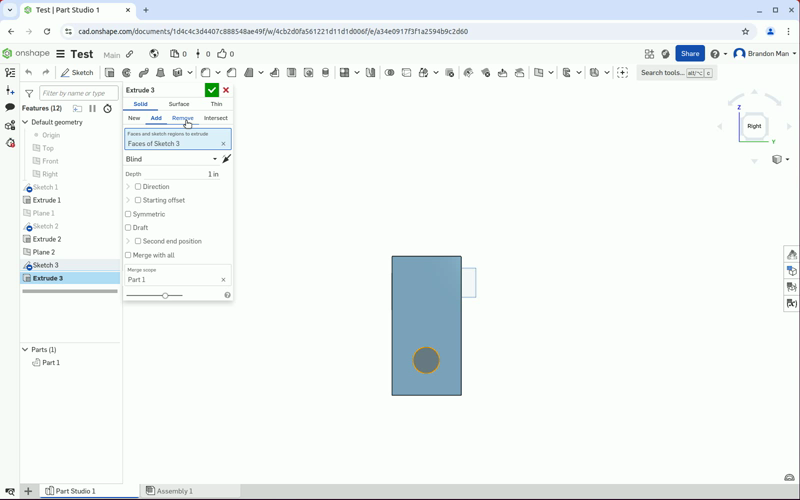
click(186, 120)
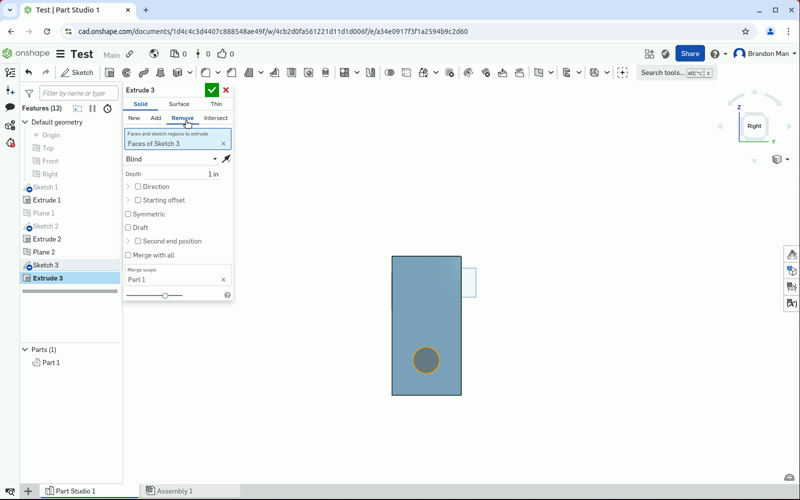
key(tab, 4)
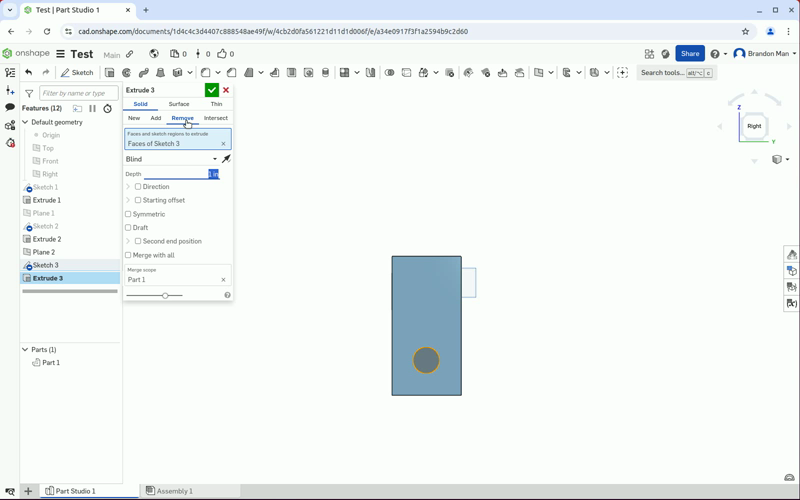
text(14.202)
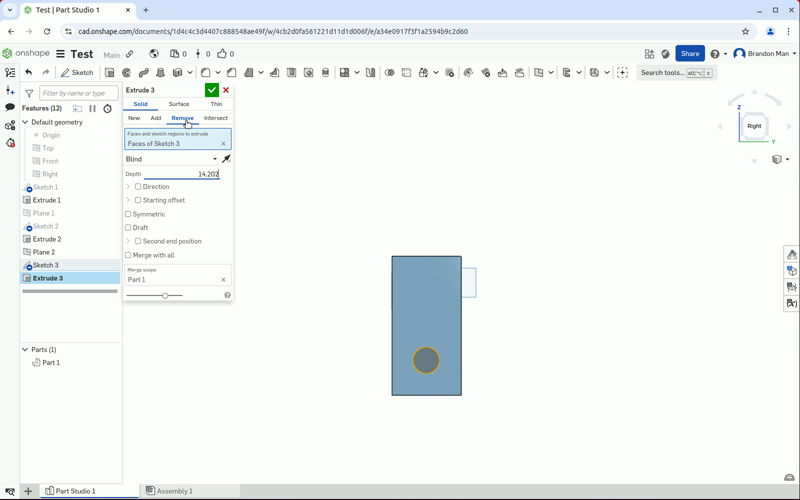
key(tab, 6)
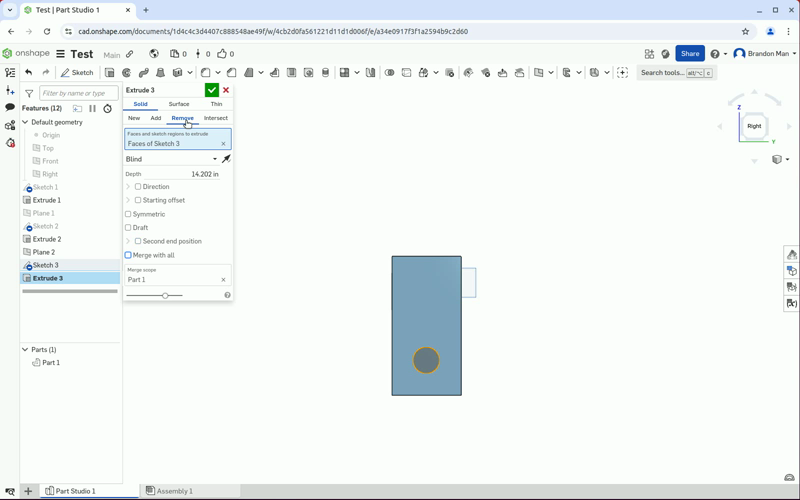
key(space)
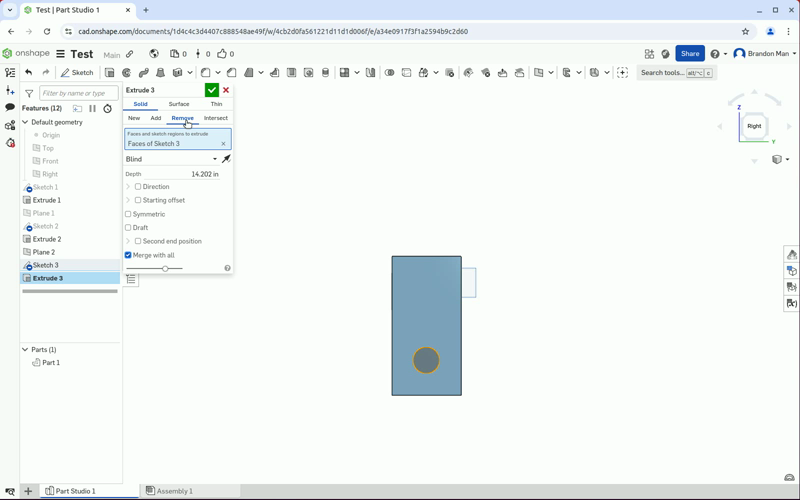
key(enter)
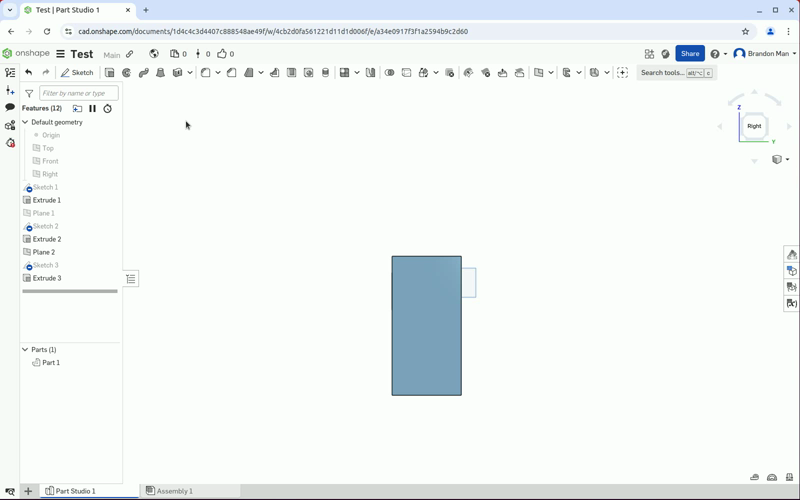
key(shift+h)
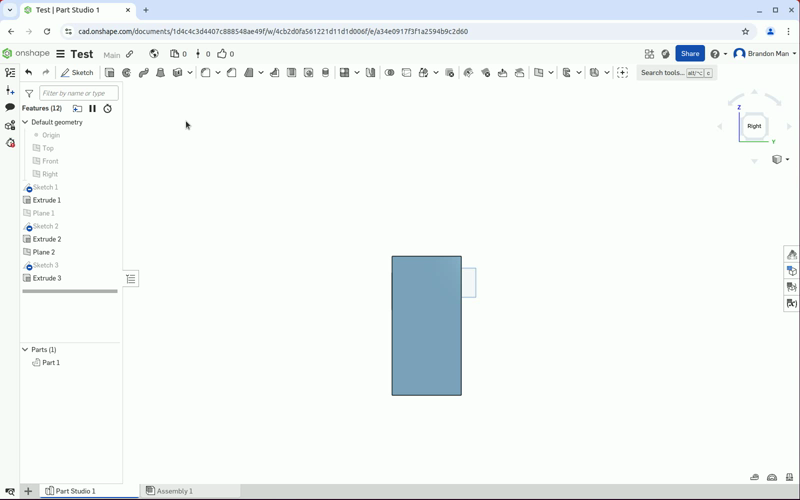
key(shift+h)
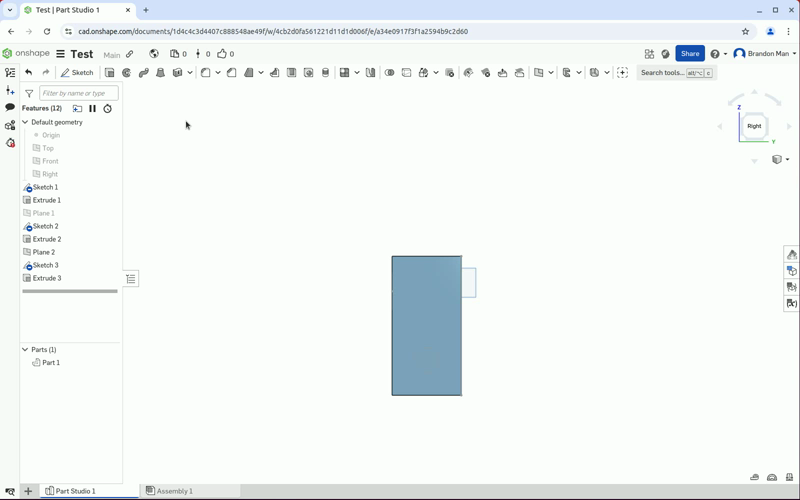
key(shift+7)
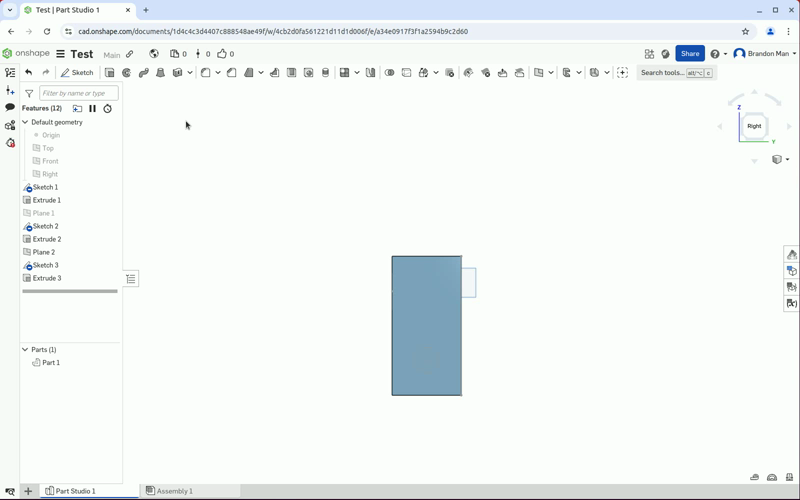
key(right, 2)
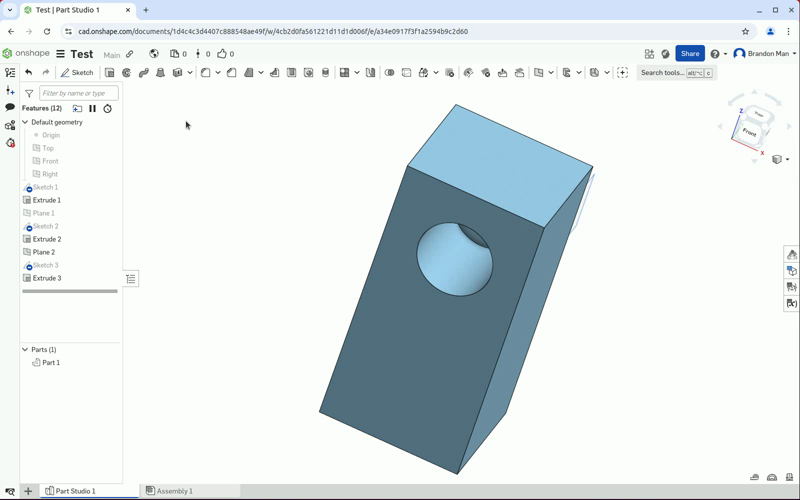
key(down, 2)
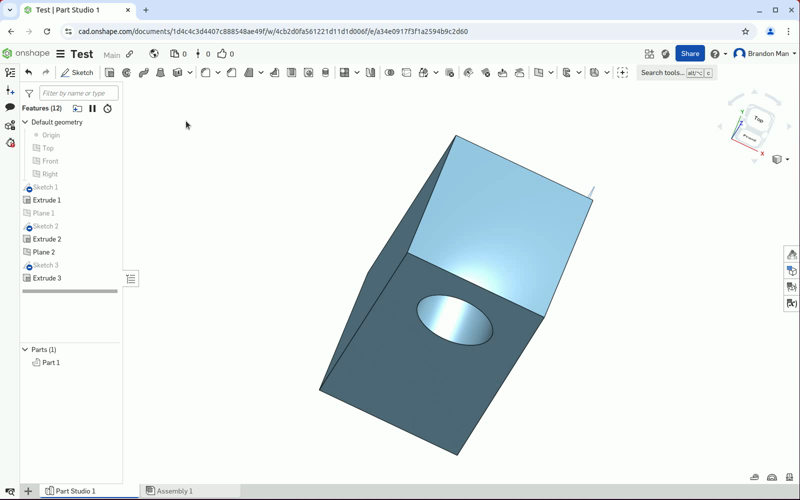
key(up, 2)
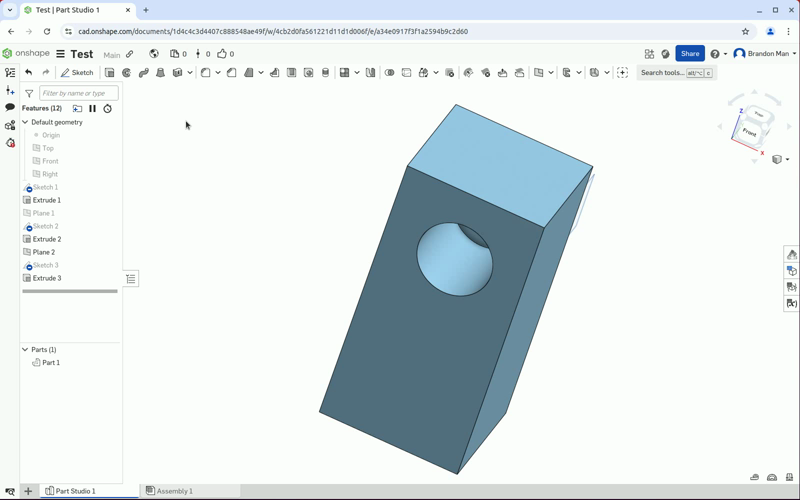
key(left, 2)
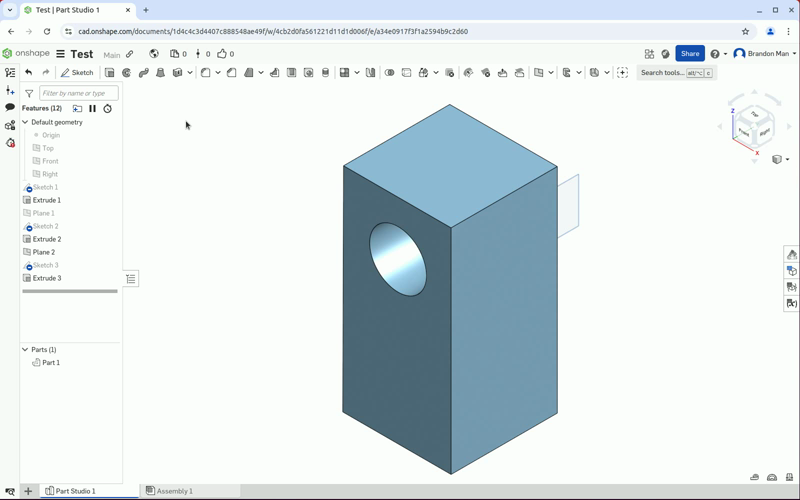
mouse_move(73, 189)
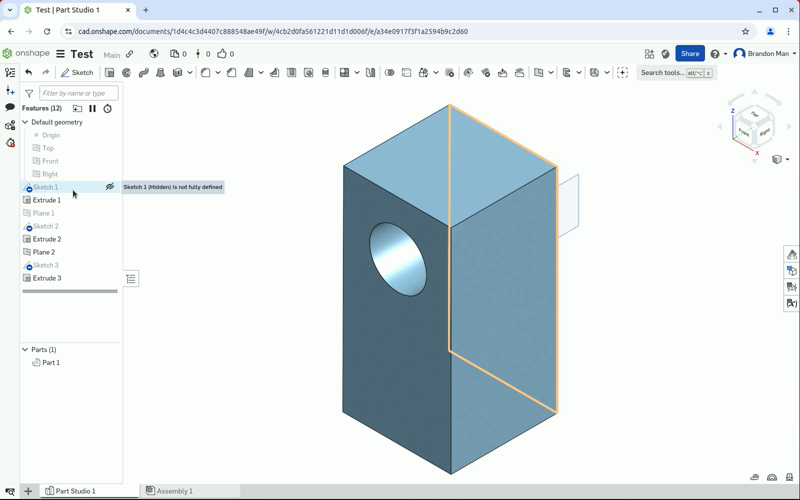
click(73, 189)